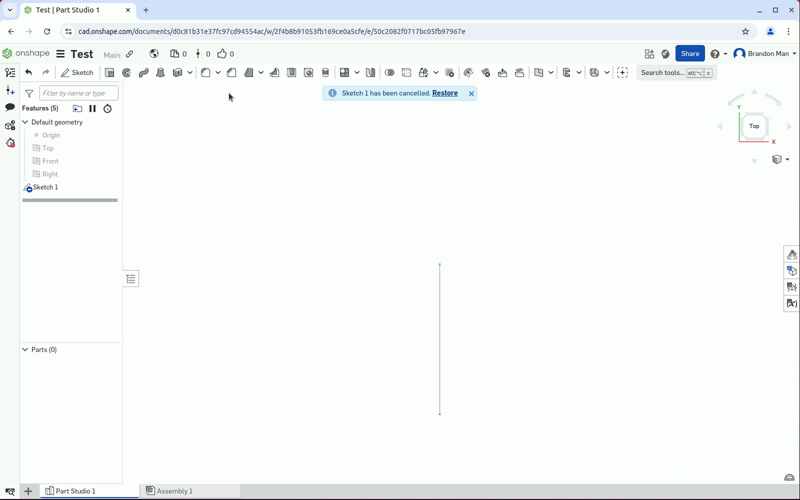
key(shift+h)
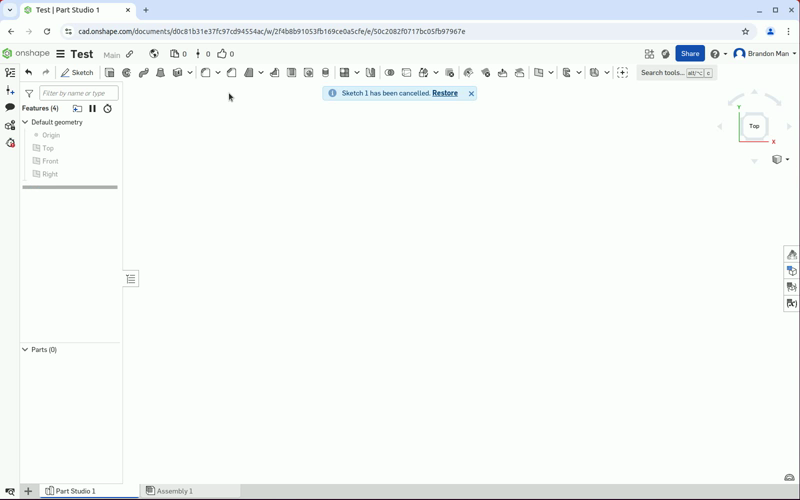
key(shift+s)
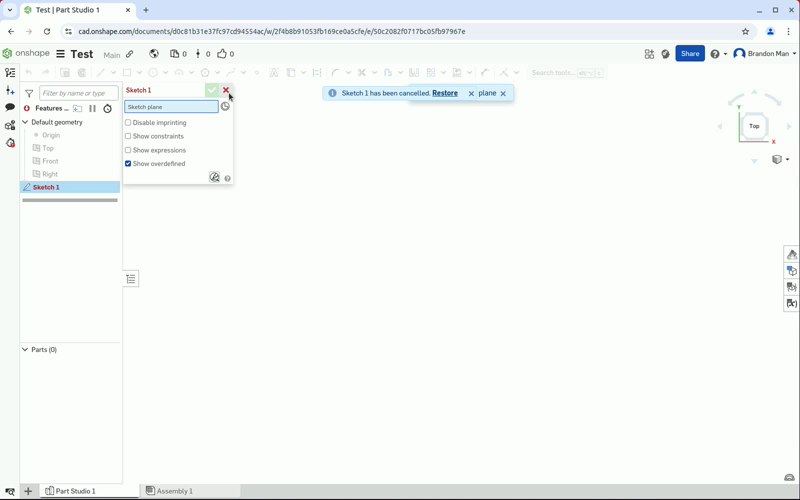
mouse_move(73, 150)
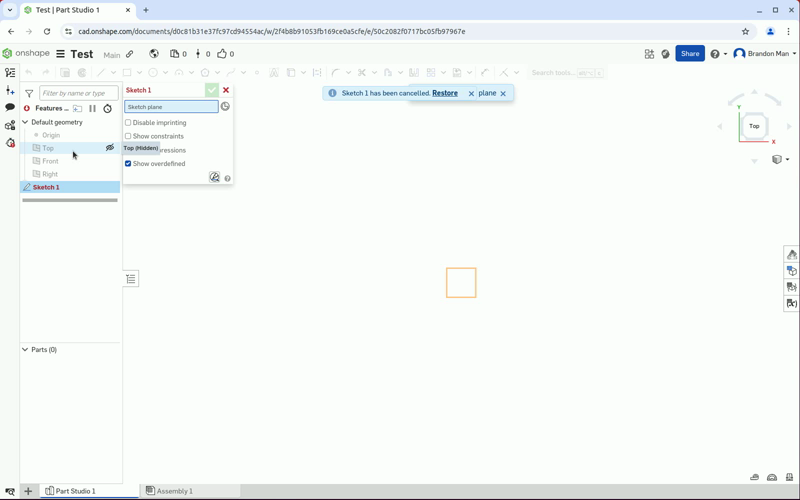
click(73, 150)
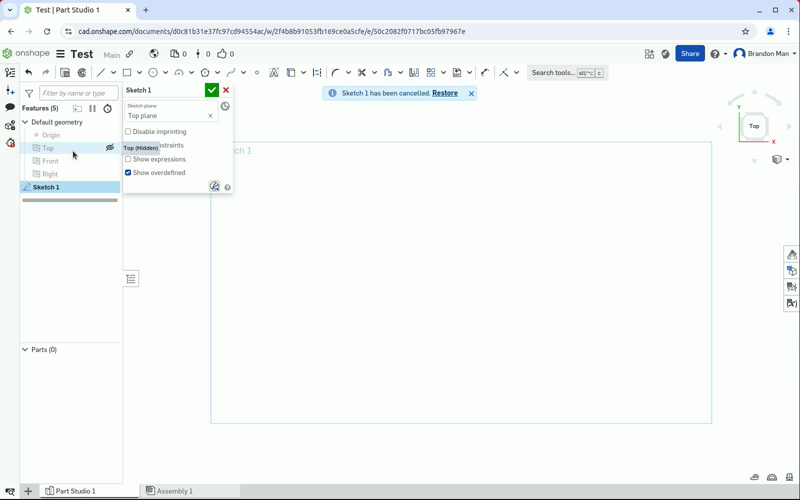
mouse_move(73, 352)
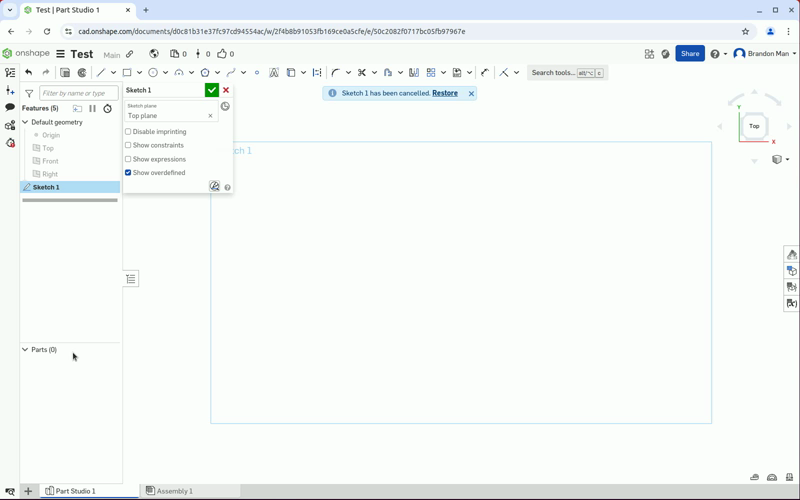
key(y)
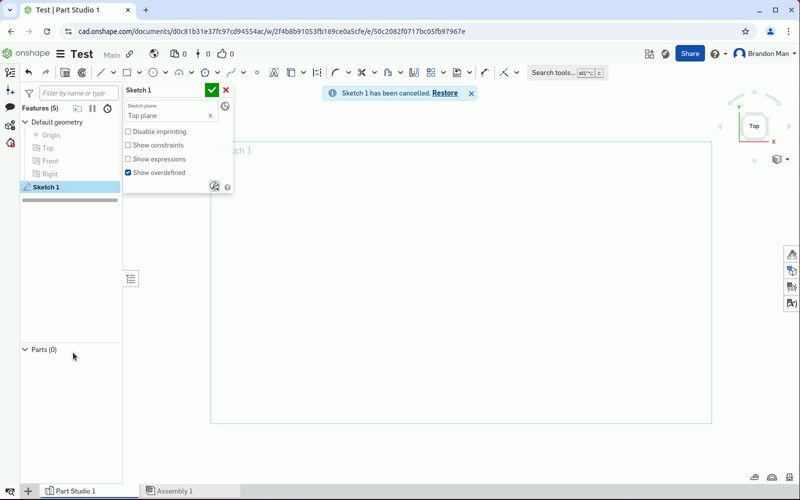
key(l)
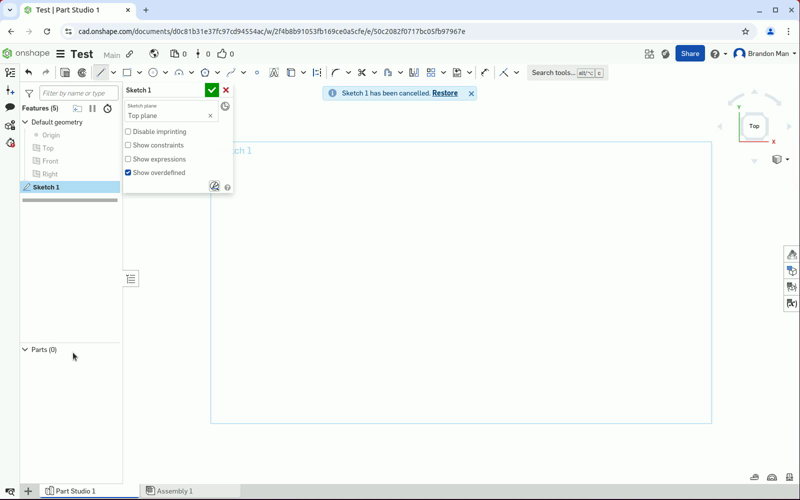
key_down(shift)
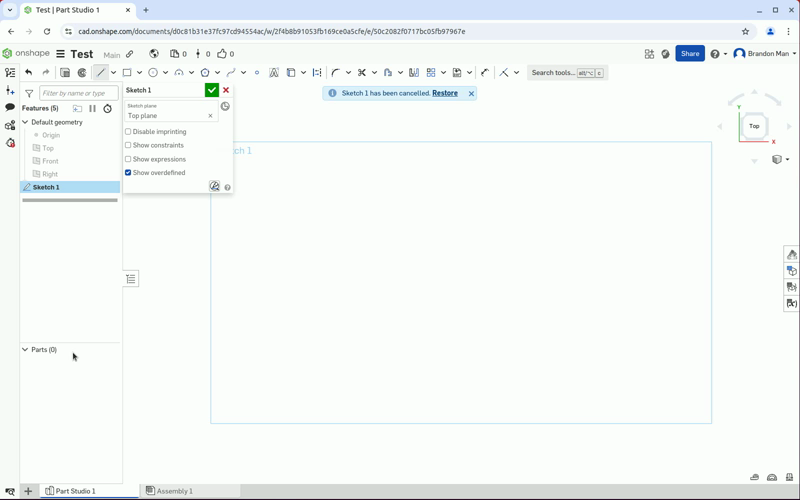
mouse_move(376, 367)
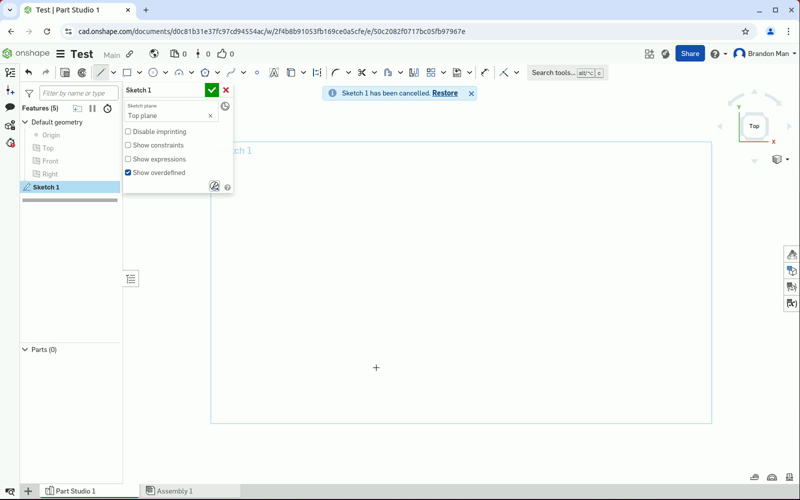
click(376, 367)
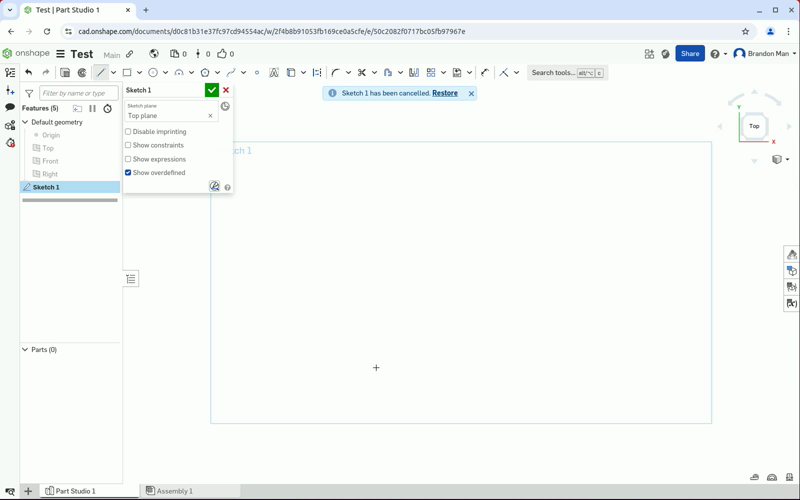
key_up(shift)
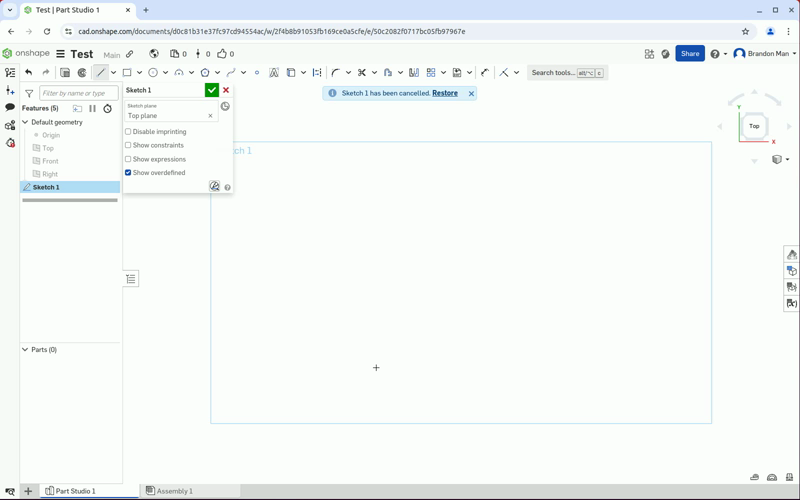
key_down(shift)
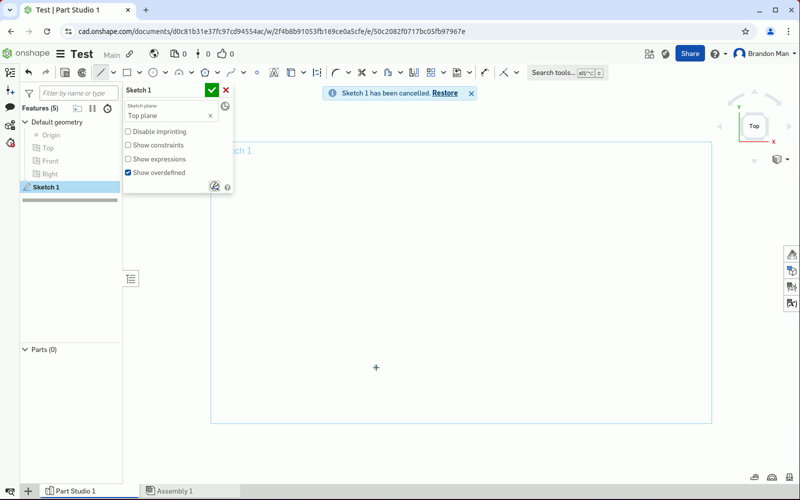
mouse_move(544, 367)
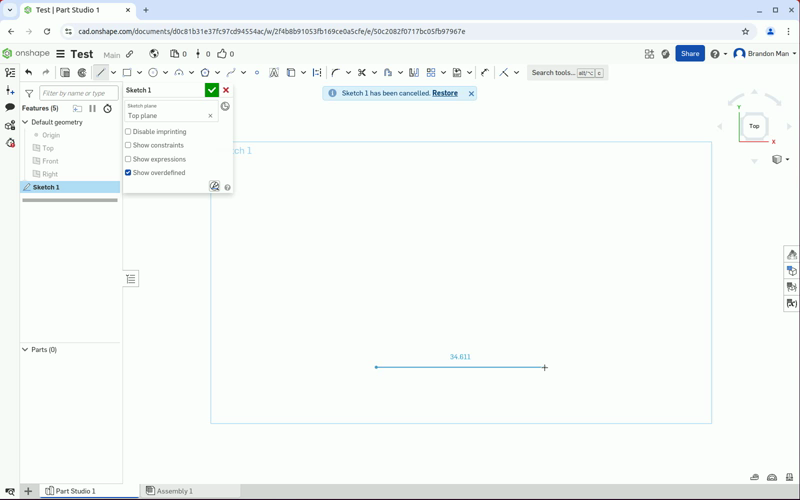
click(544, 367)
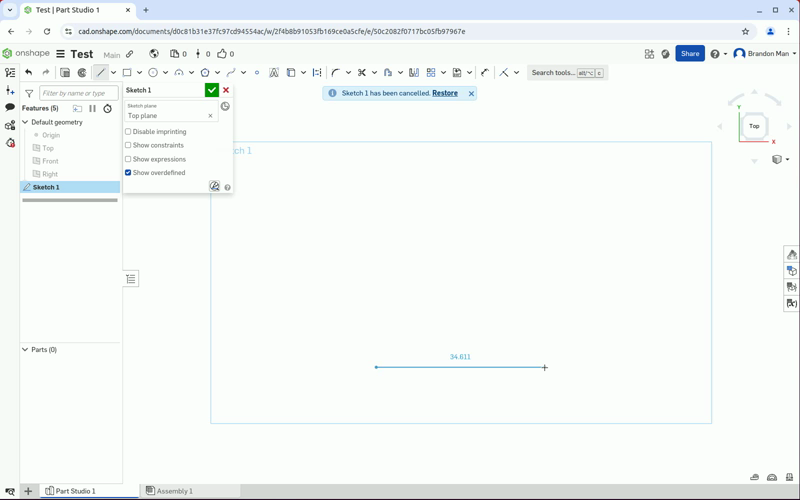
key_up(shift)
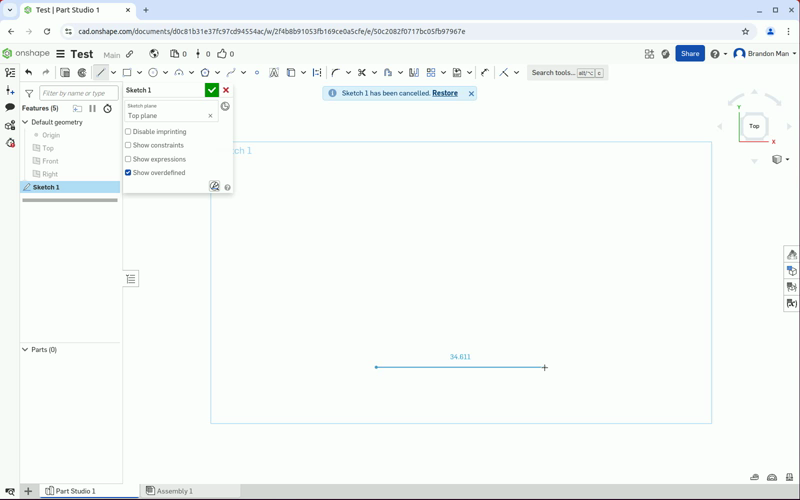
key_down(shift)
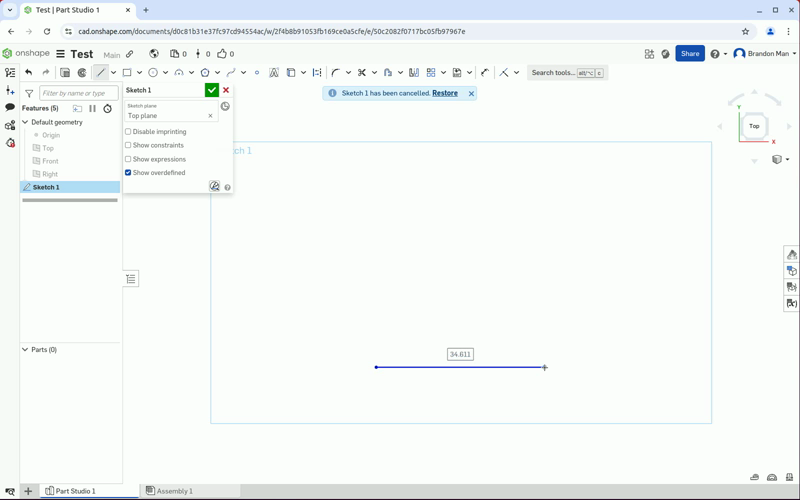
mouse_move(544, 198)
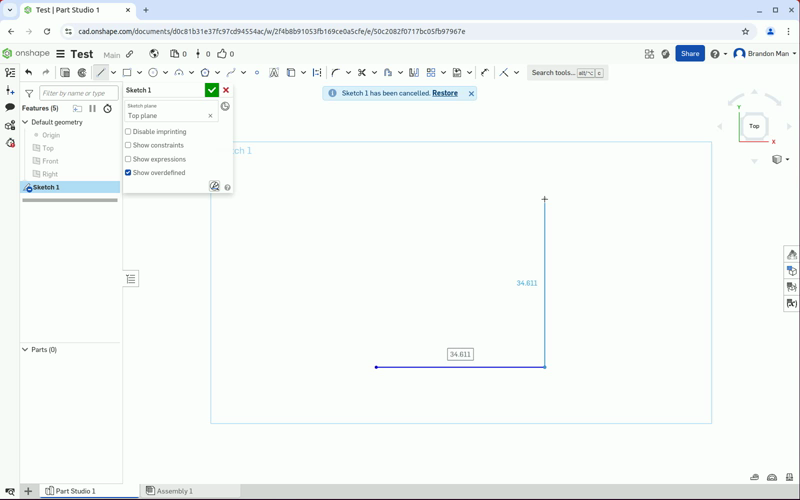
click(544, 198)
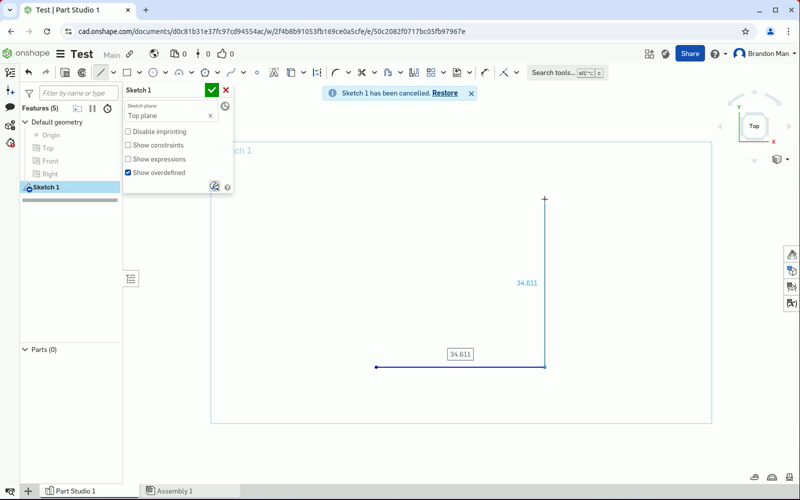
key_up(shift)
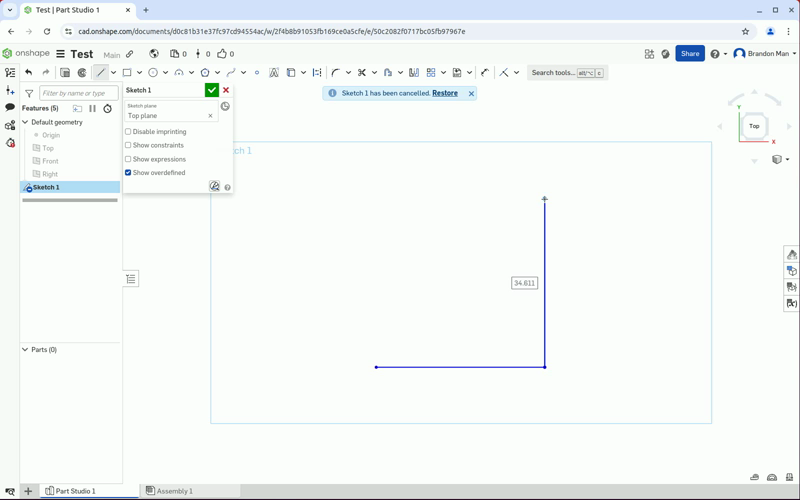
key_down(shift)
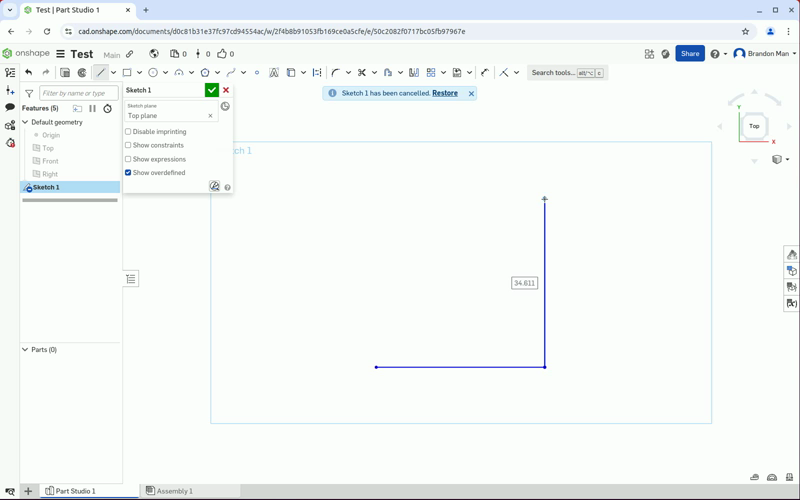
mouse_move(376, 198)
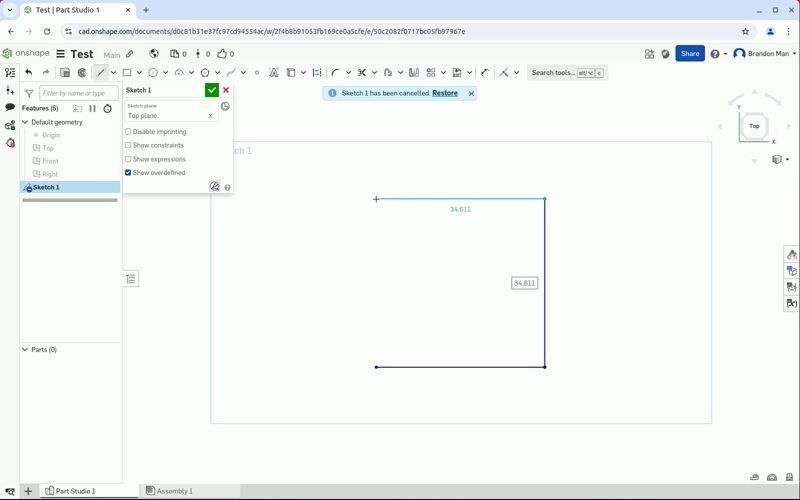
click(376, 198)
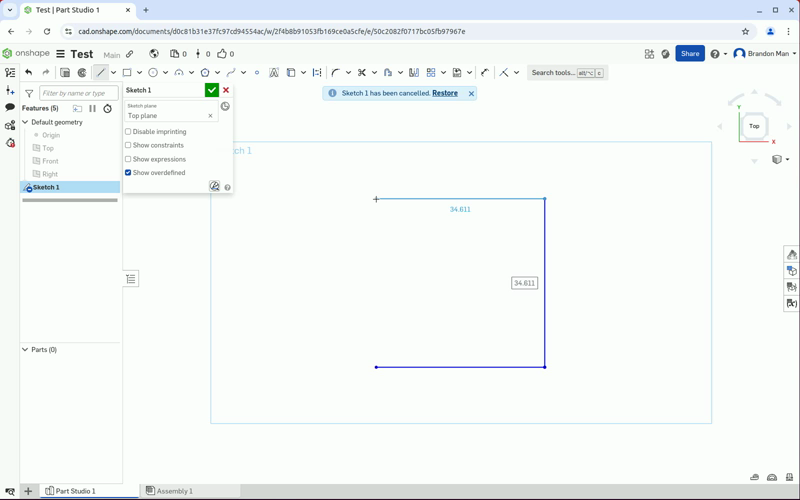
key_up(shift)
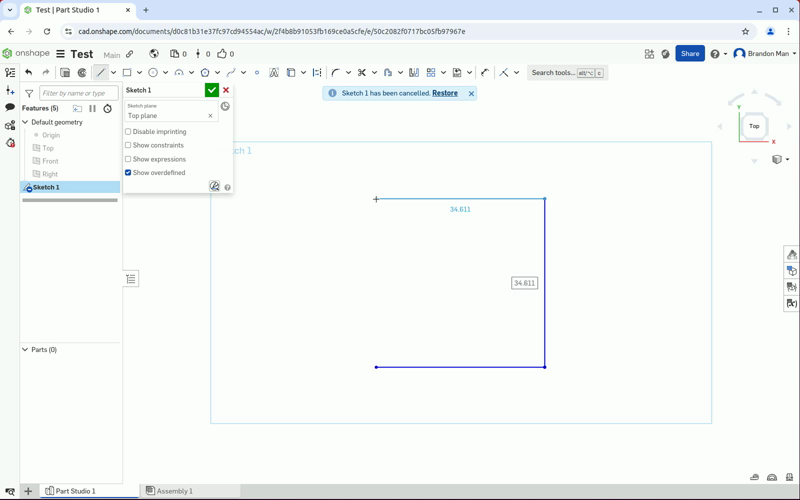
key_down(shift)
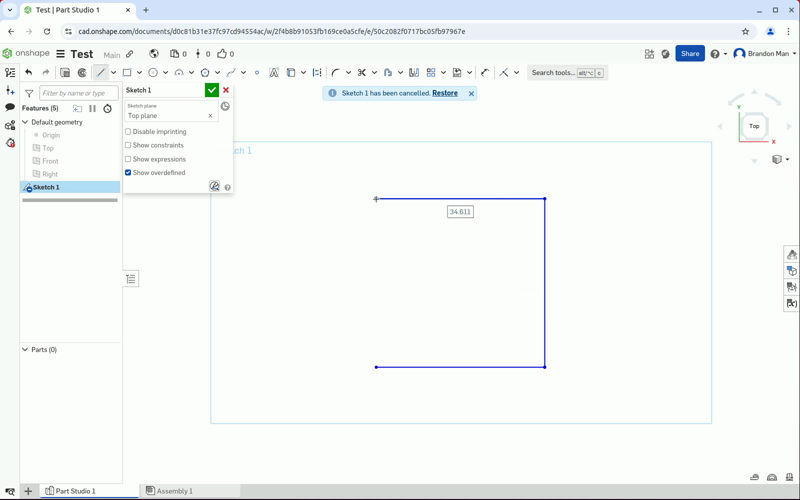
mouse_move(376, 367)
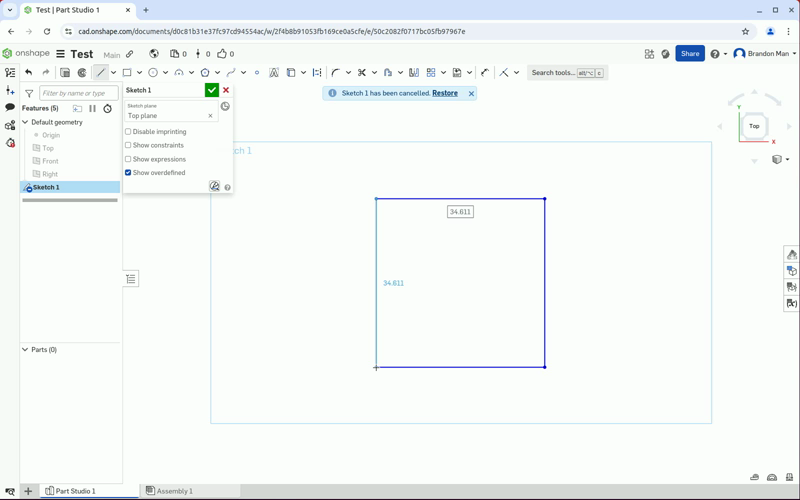
key_up(shift)
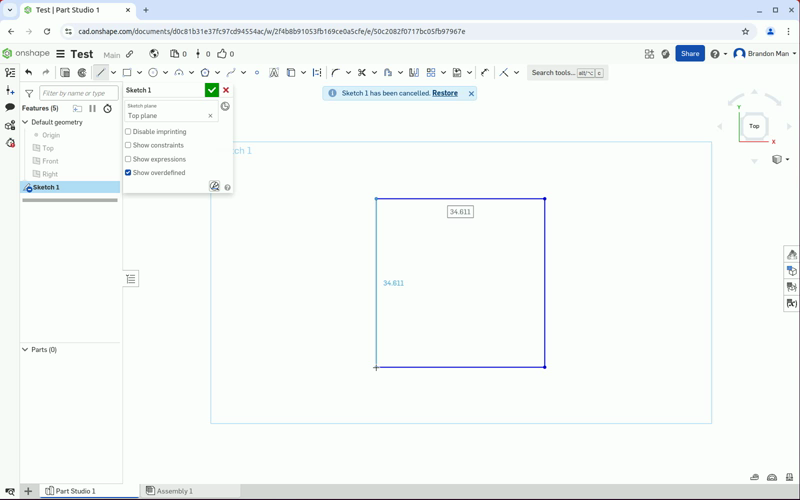
click(376, 367)
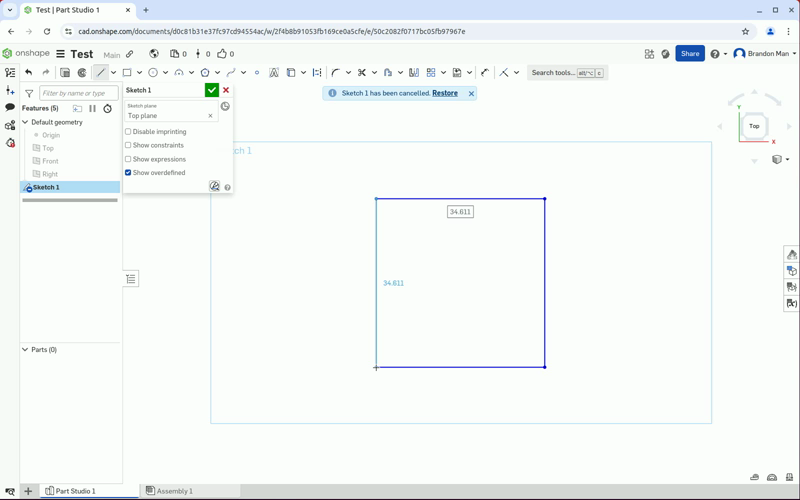
key(esc)
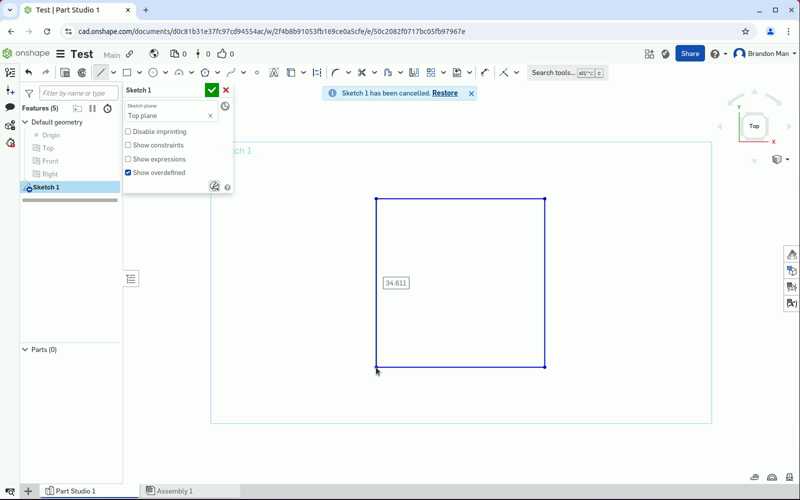
mouse_move(437, 269)
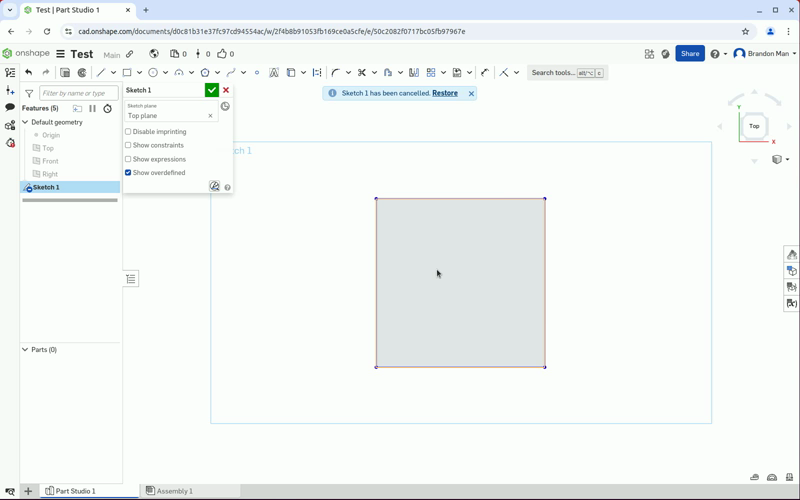
click(437, 269)
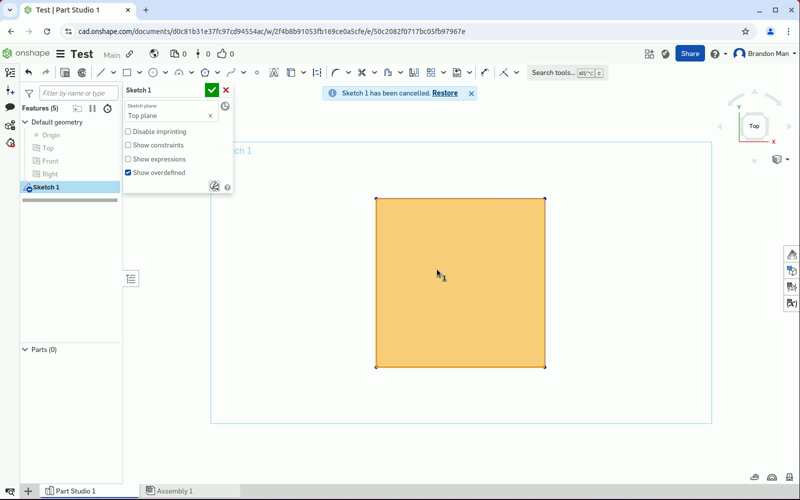
mouse_move(73, 352)
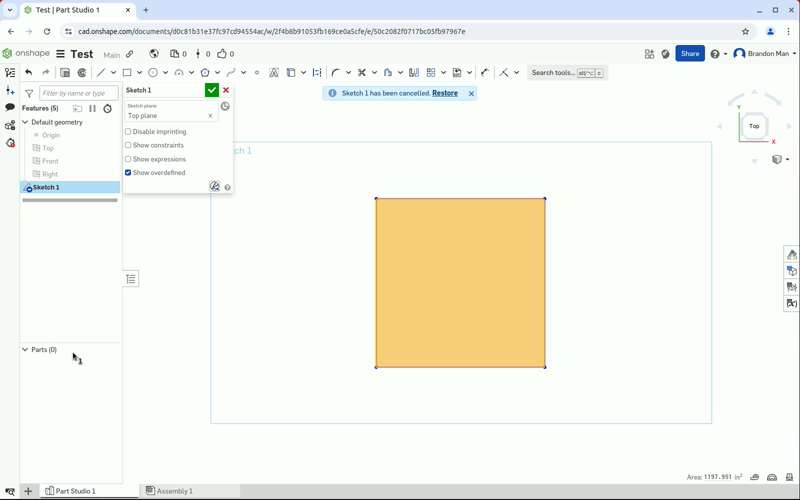
key(shift+y)
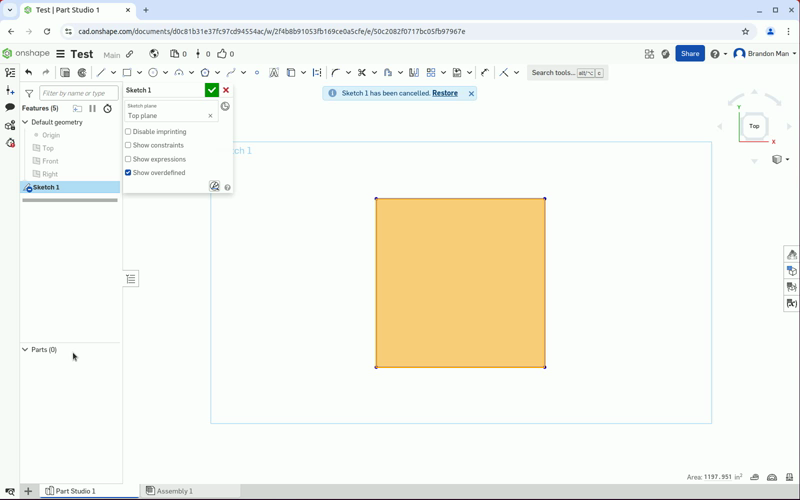
key(shift+e)
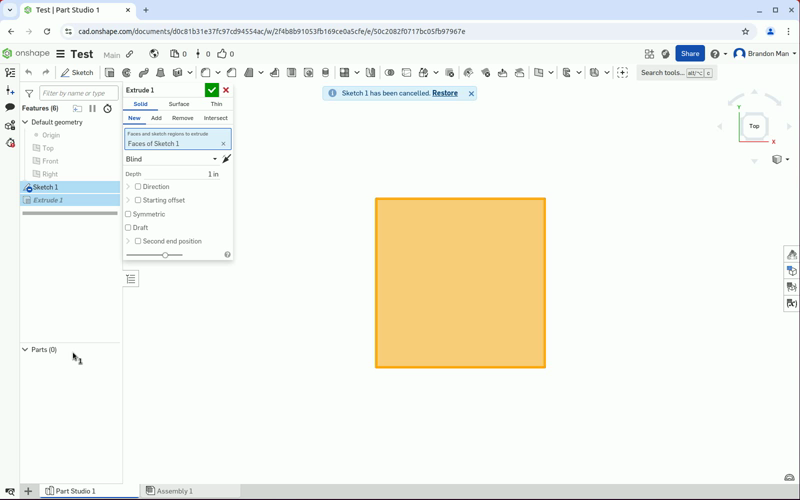
mouse_move(143, 106)
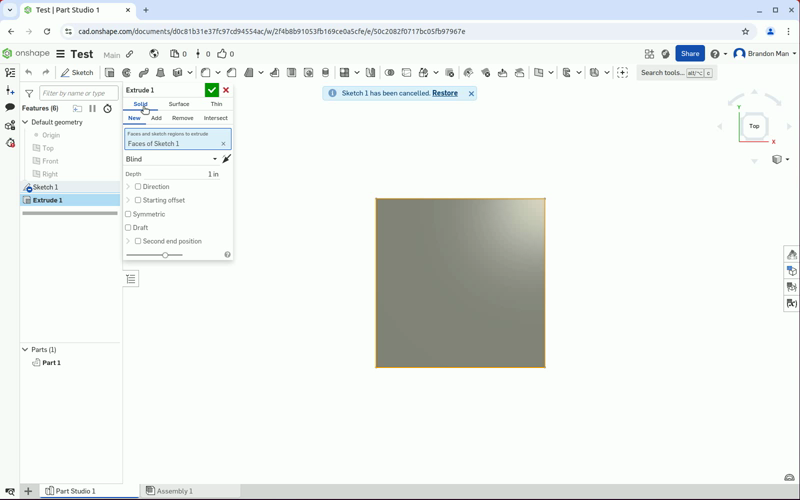
click(143, 106)
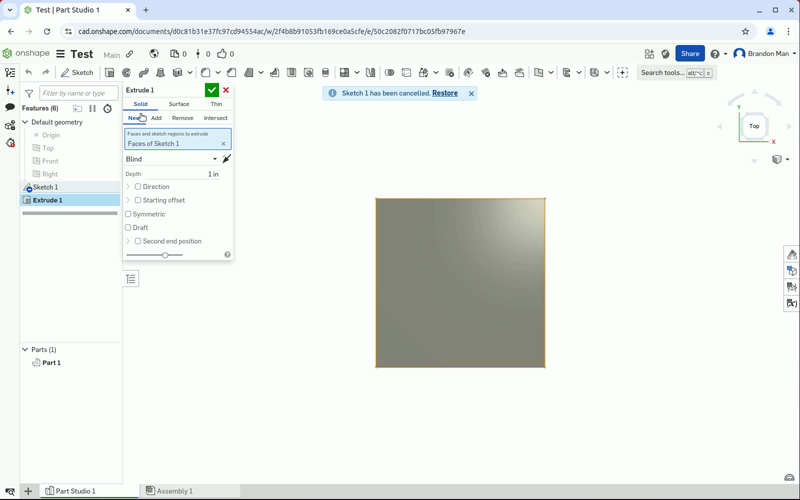
mouse_move(137, 120)
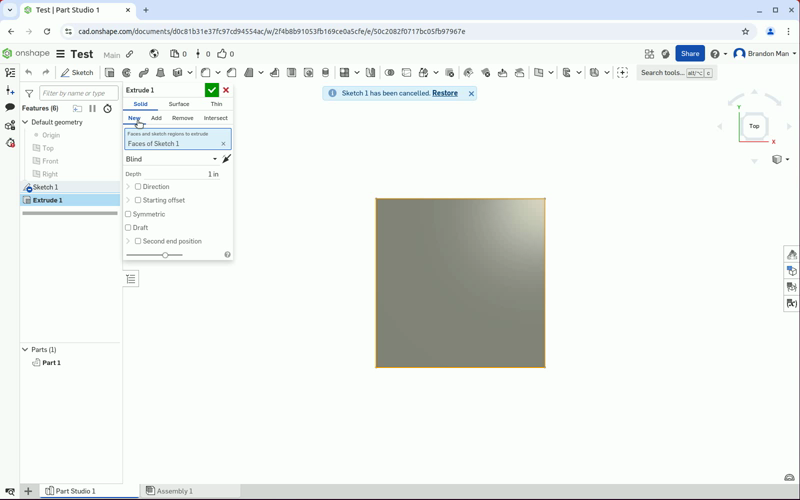
click(137, 120)
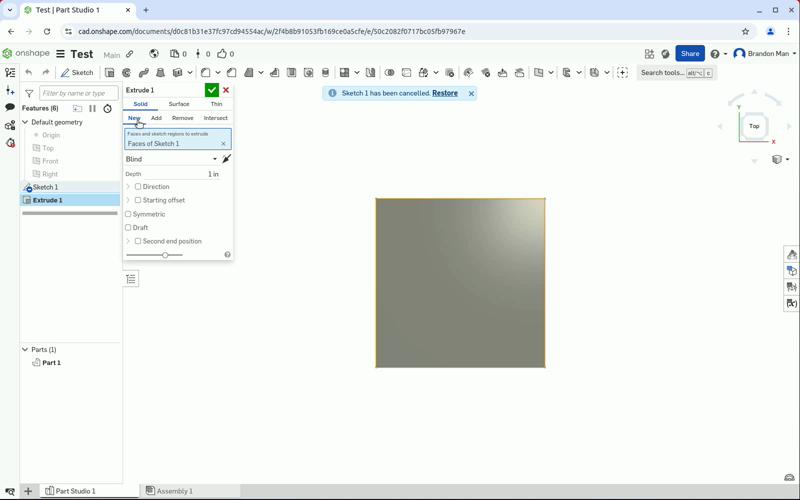
key(tab, 4)
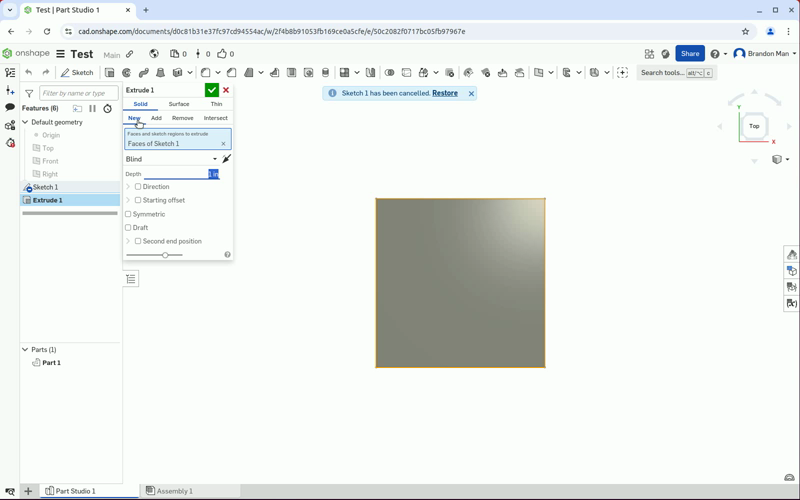
text(23.108)
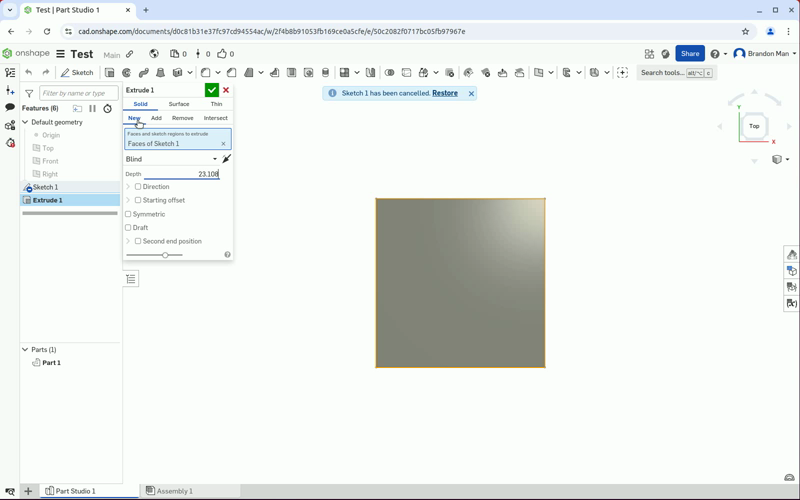
key(enter)
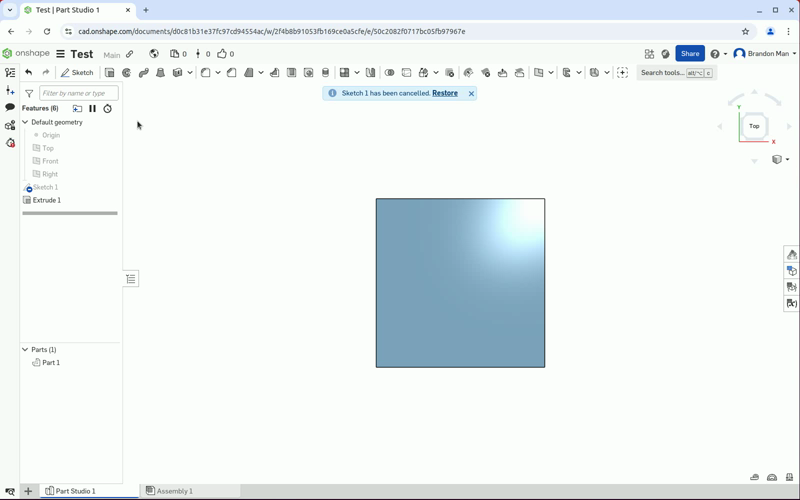
key(shift+h)
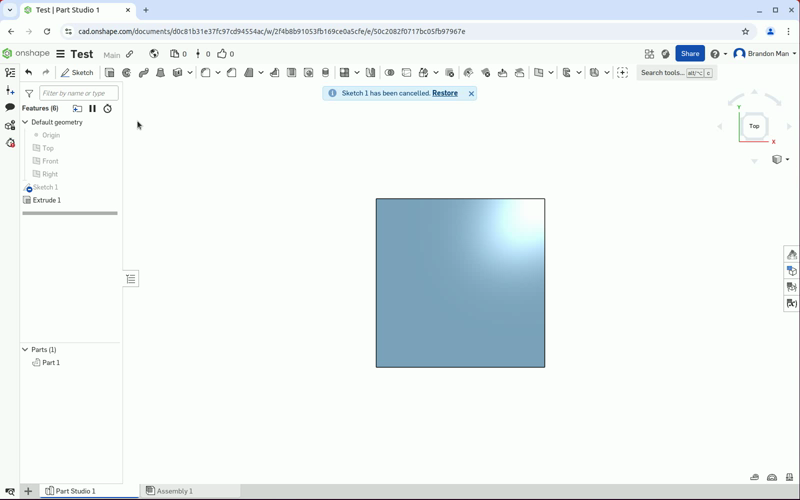
key(shift+h)
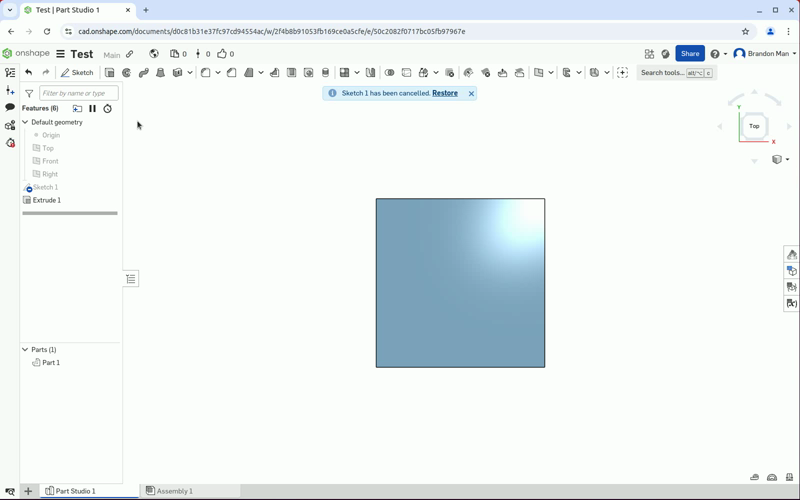
mouse_move(73, 189)
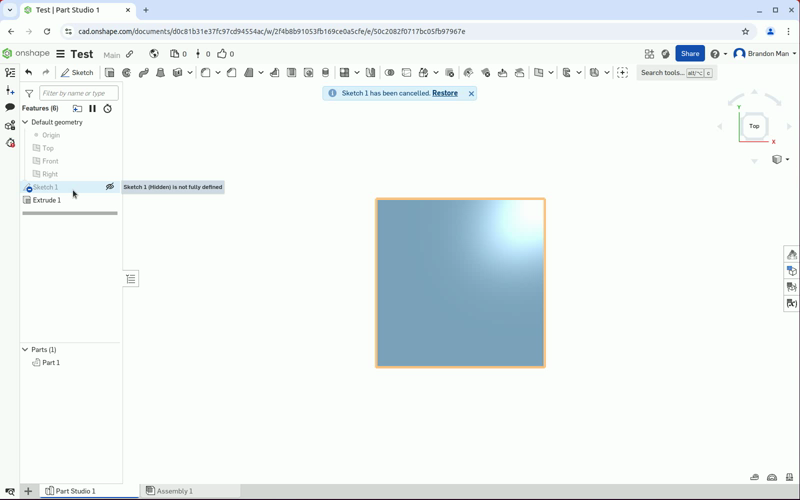
click(73, 189)
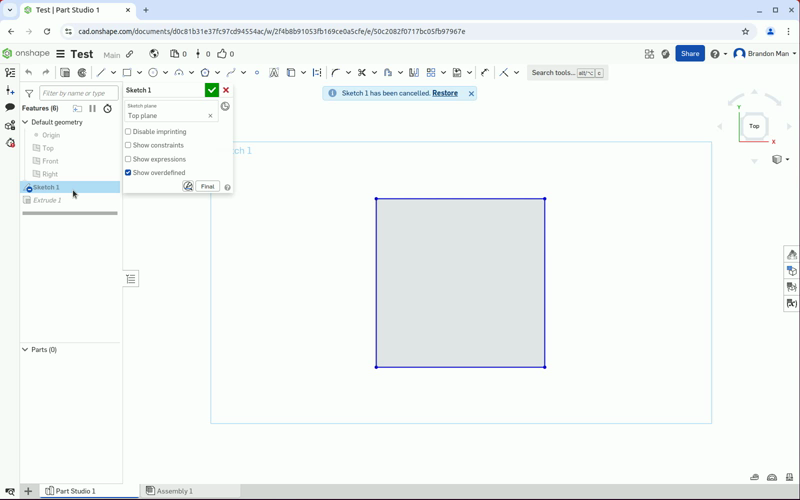
mouse_move(229, 92)
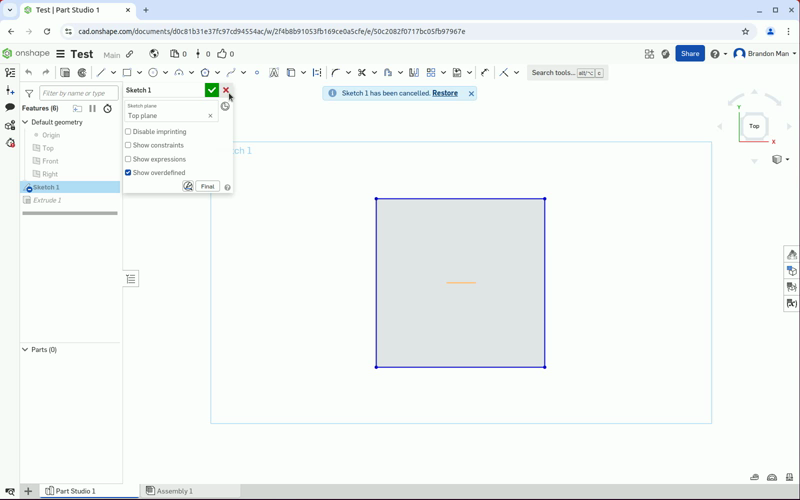
click(229, 92)
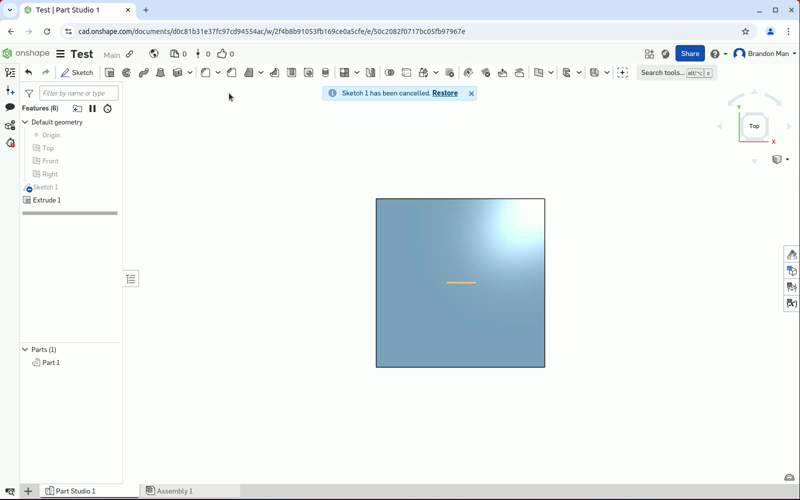
mouse_move(541, 75)
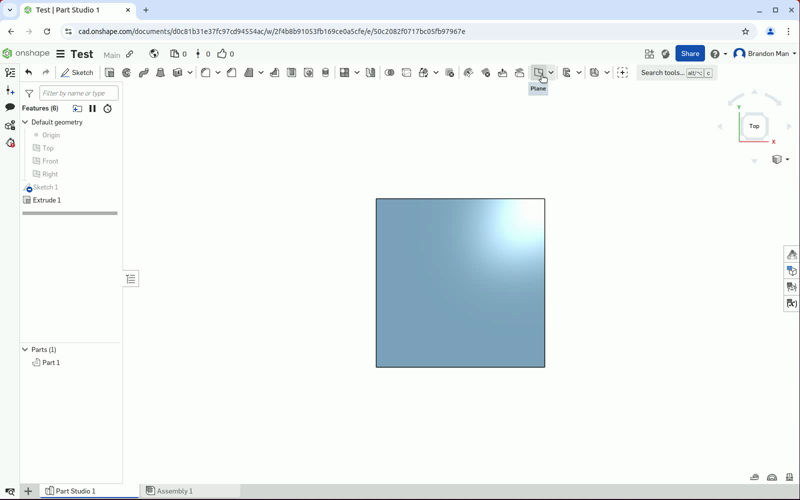
click(541, 75)
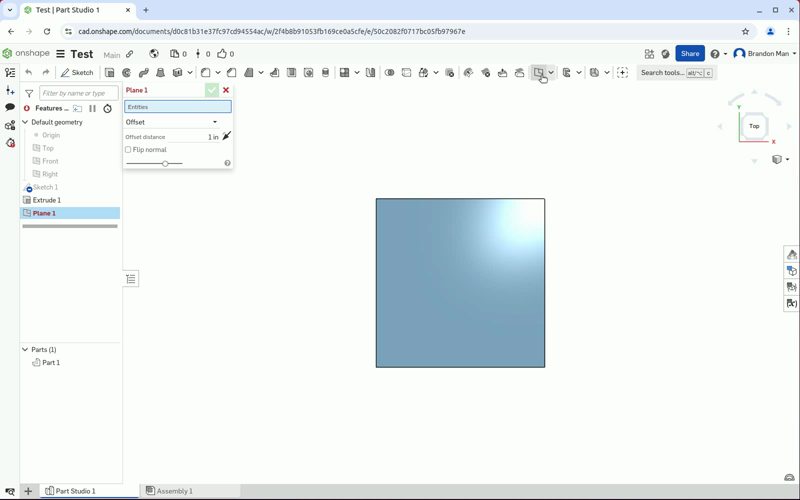
mouse_move(73, 150)
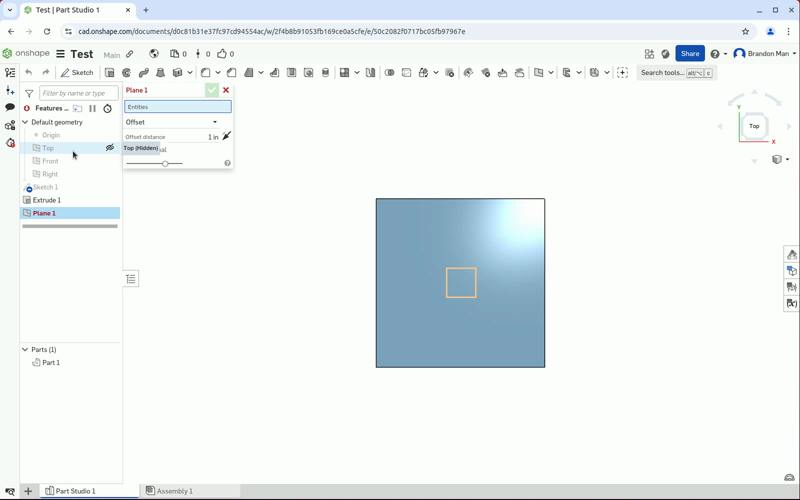
click(73, 150)
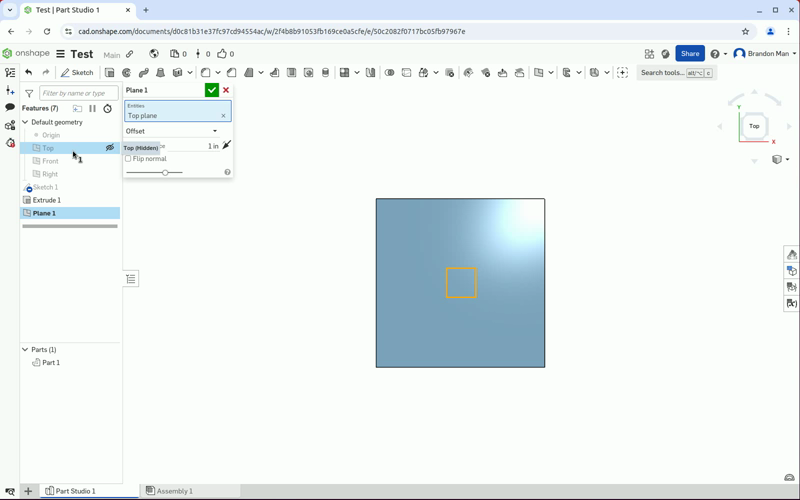
key(tab, 2)
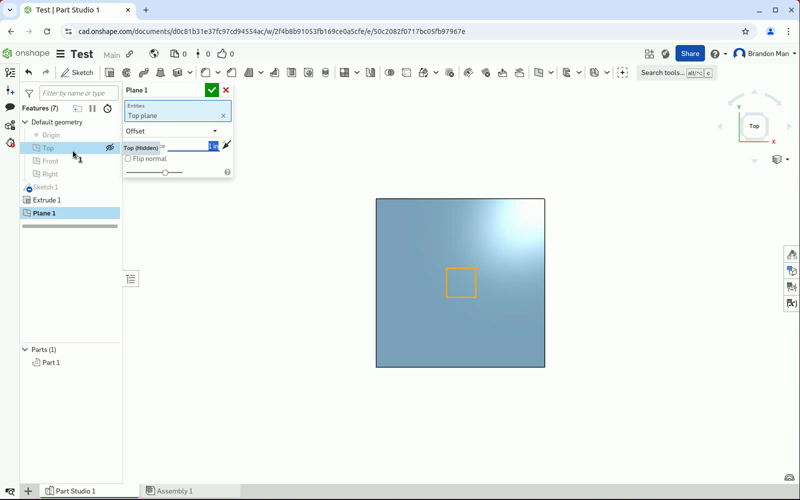
text(23.108)
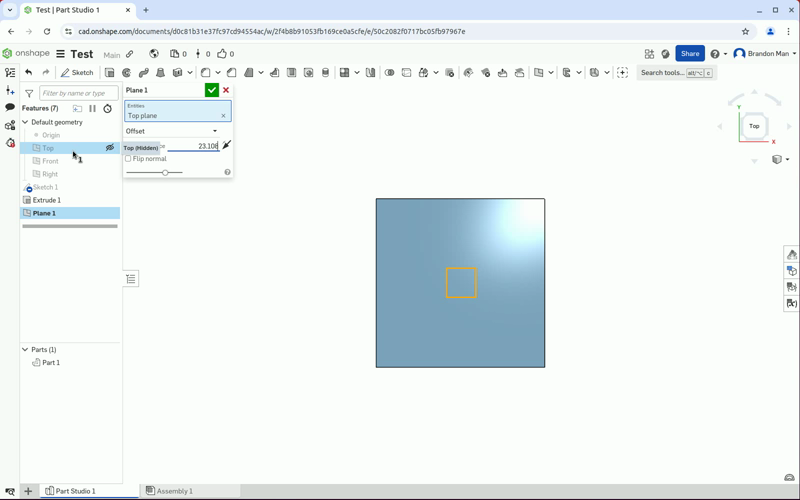
key(enter, 2)
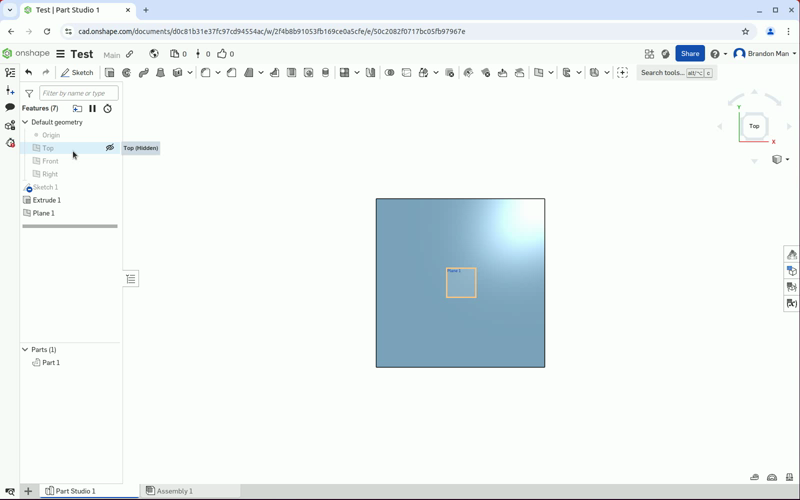
key(shift+s)
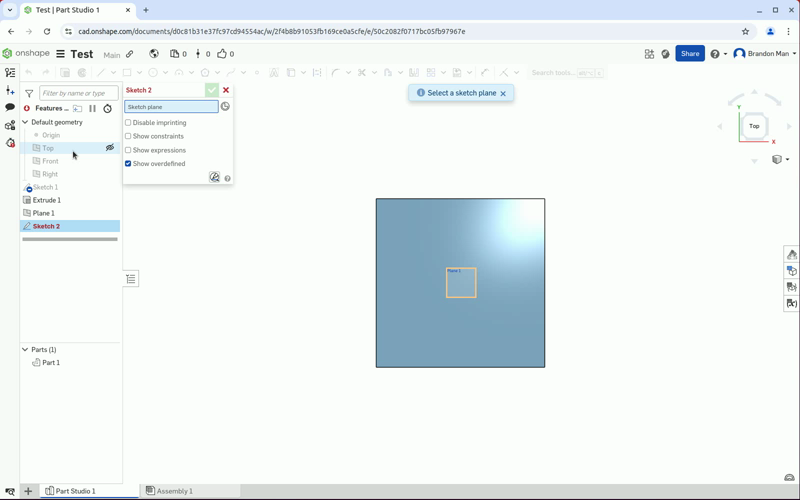
mouse_move(73, 215)
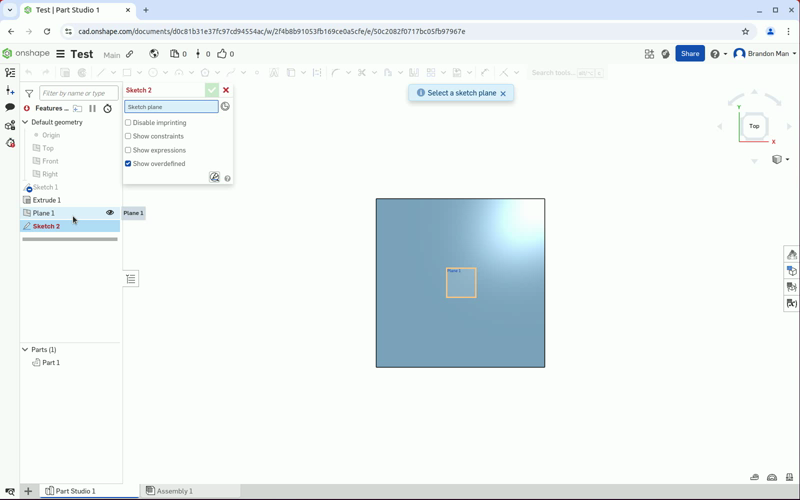
click(73, 215)
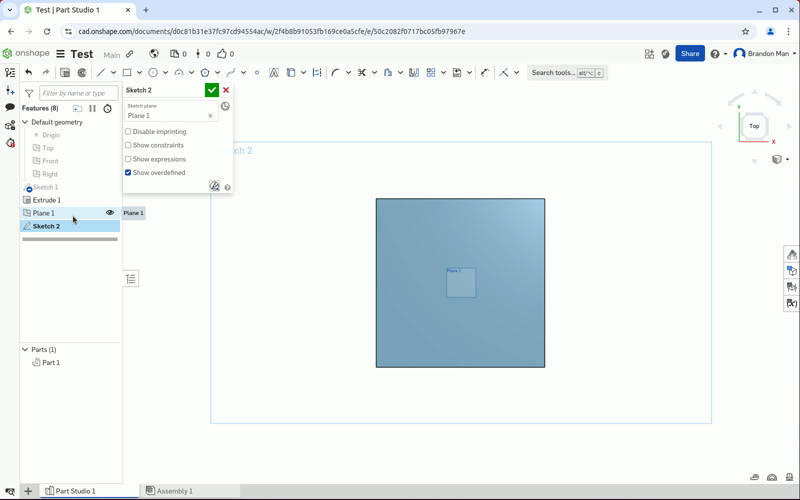
mouse_move(73, 352)
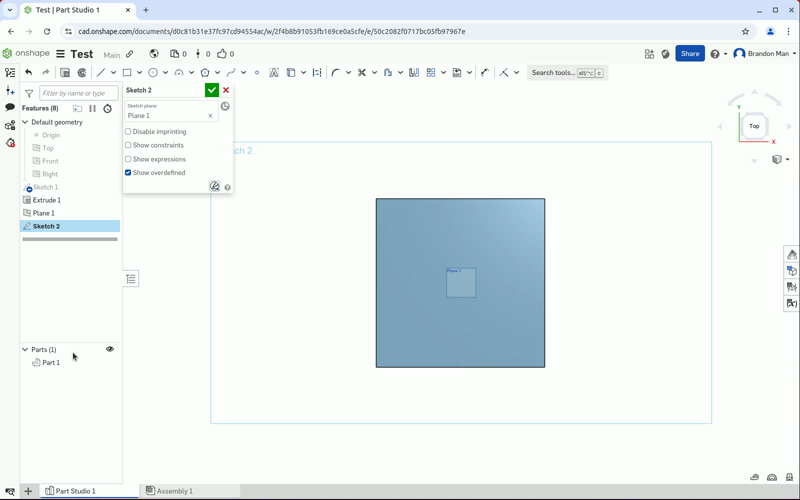
key(y)
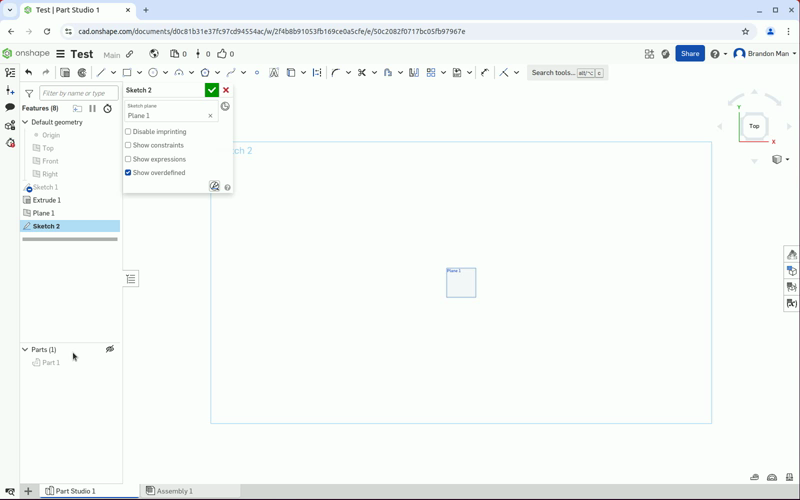
key(c)
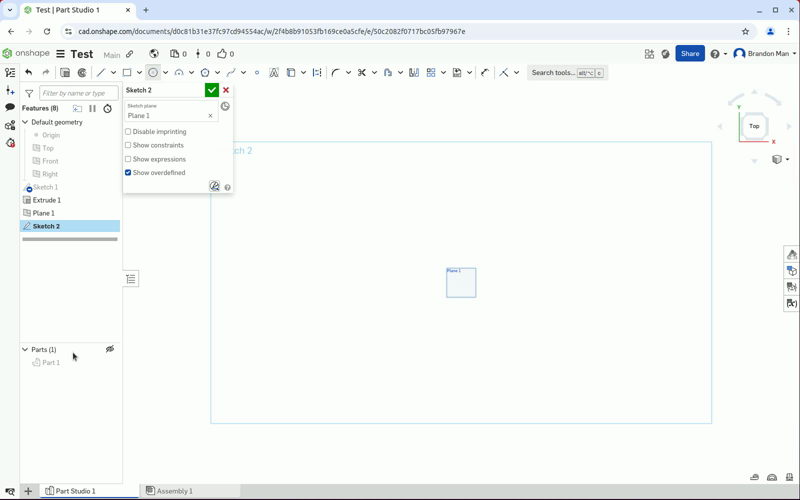
key_down(shift)
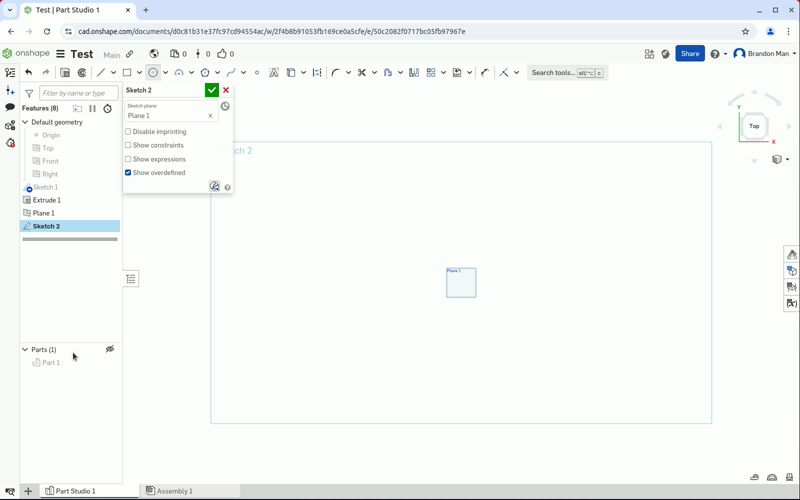
mouse_move(461, 282)
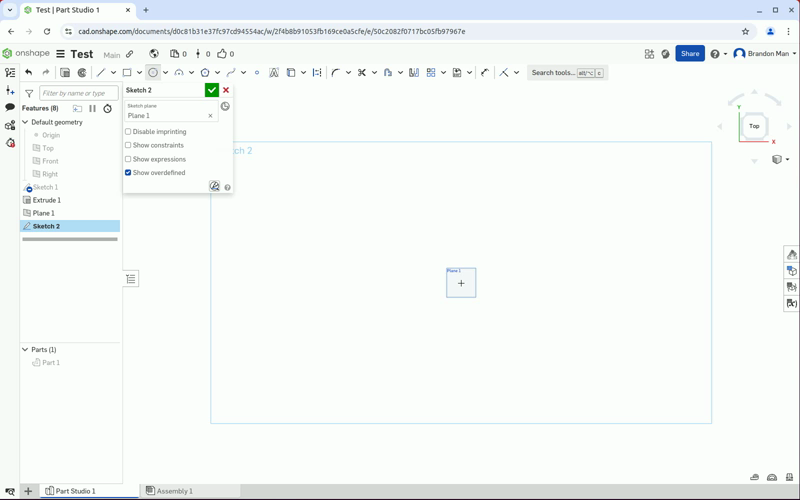
click(461, 282)
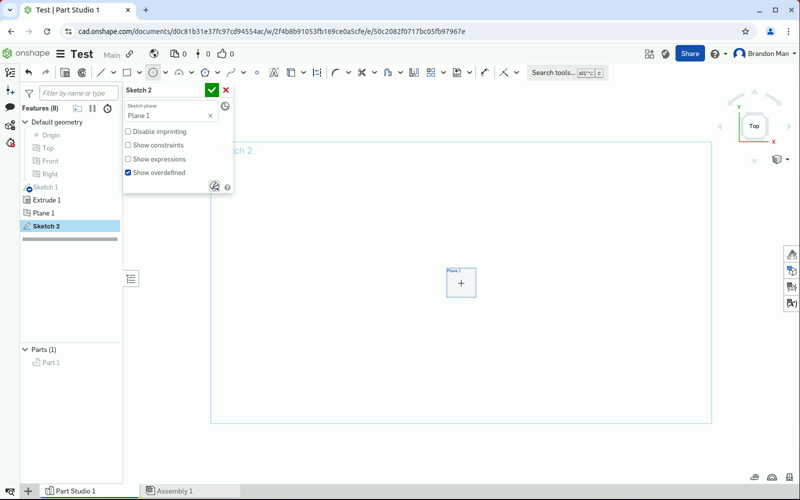
key_up(shift)
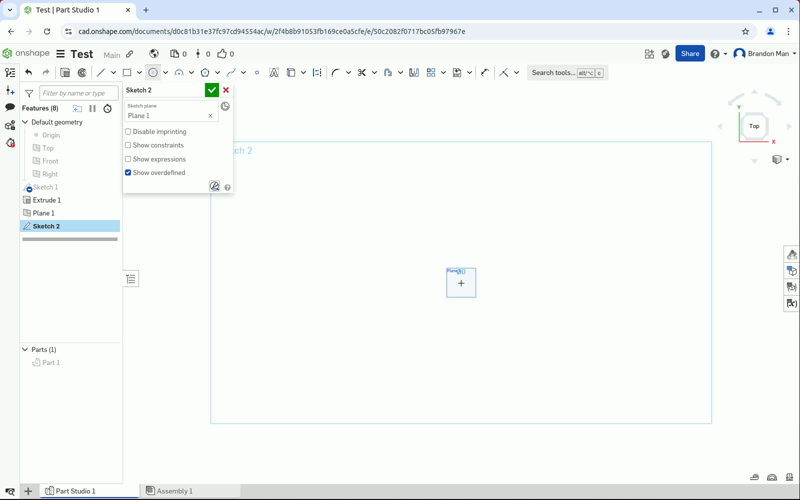
mouse_move(526, 282)
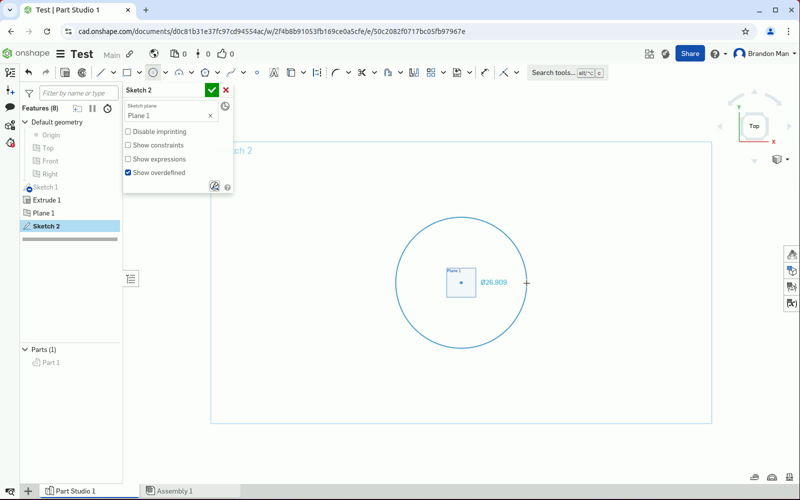
click(526, 282)
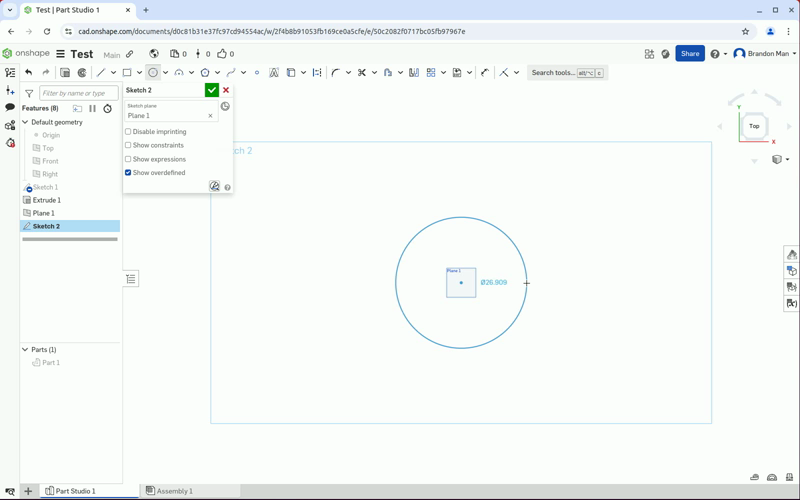
key(esc)
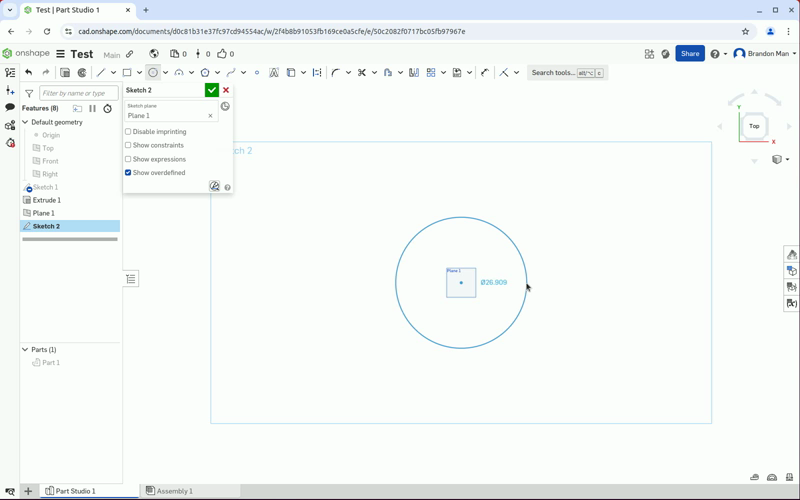
mouse_move(463, 285)
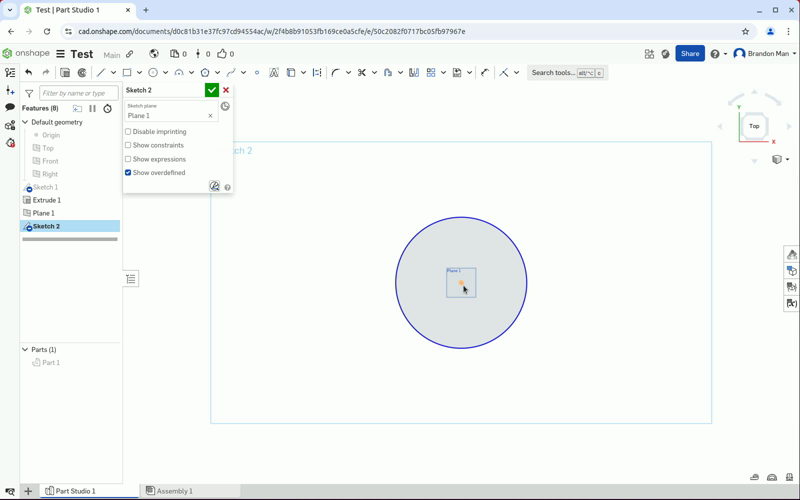
click(463, 285)
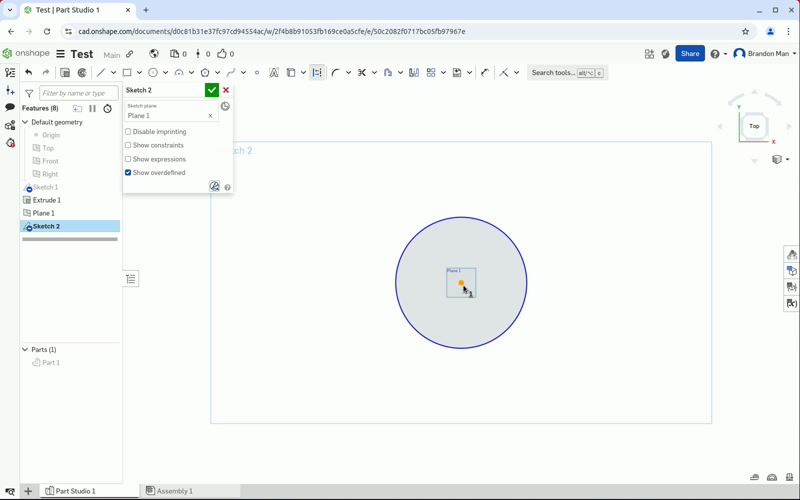
mouse_move(73, 352)
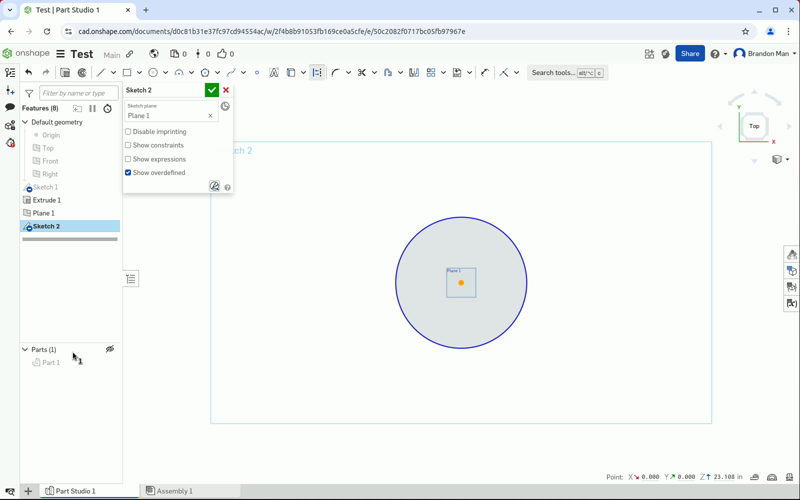
key(shift+y)
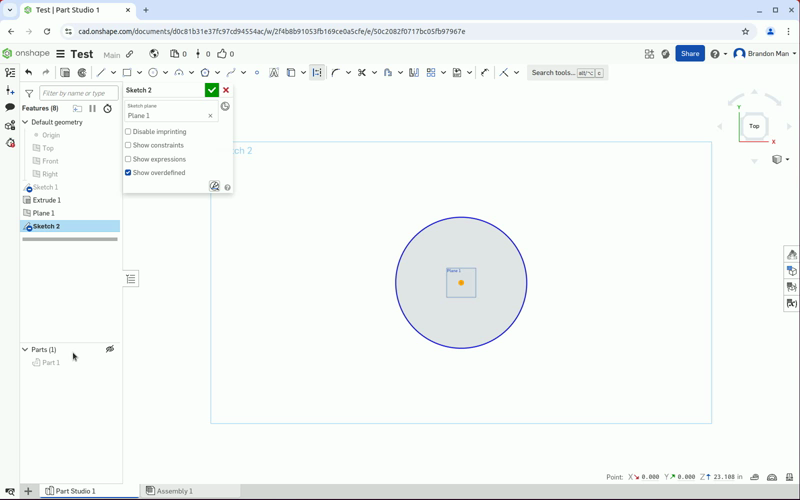
key(shift+e)
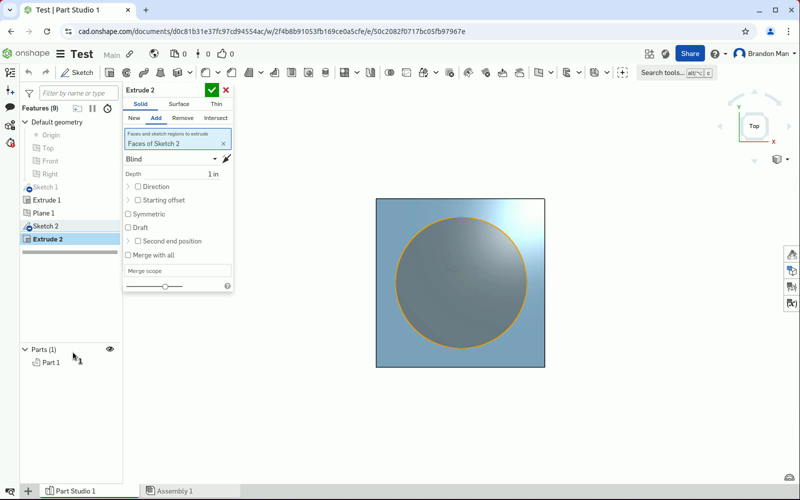
mouse_move(143, 106)
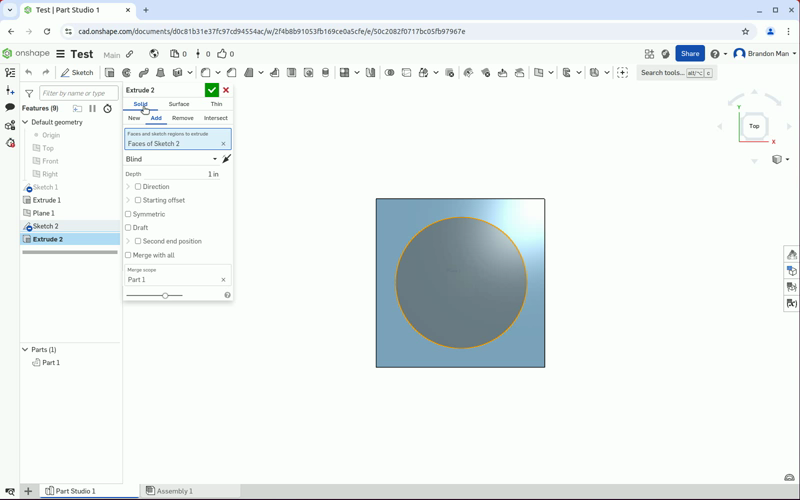
click(143, 106)
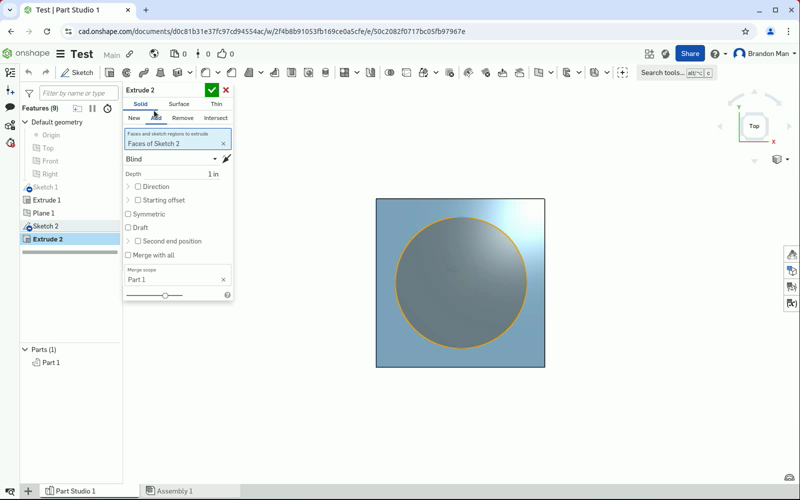
mouse_move(186, 120)
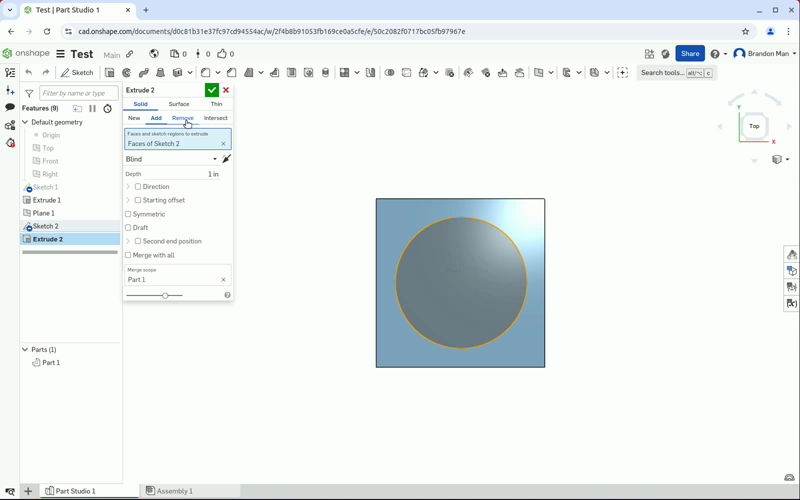
click(186, 120)
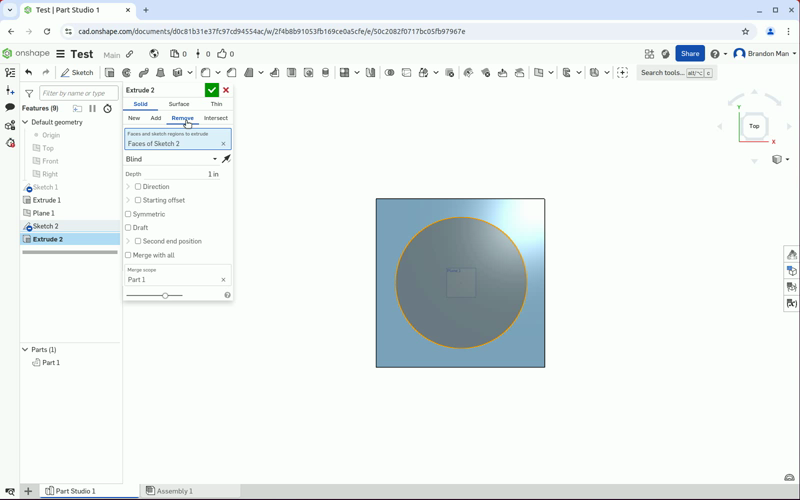
key(tab, 4)
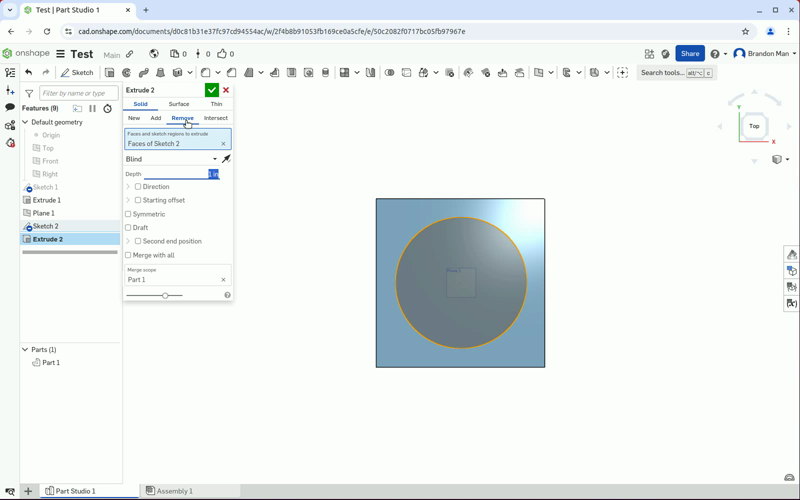
text(23.108)
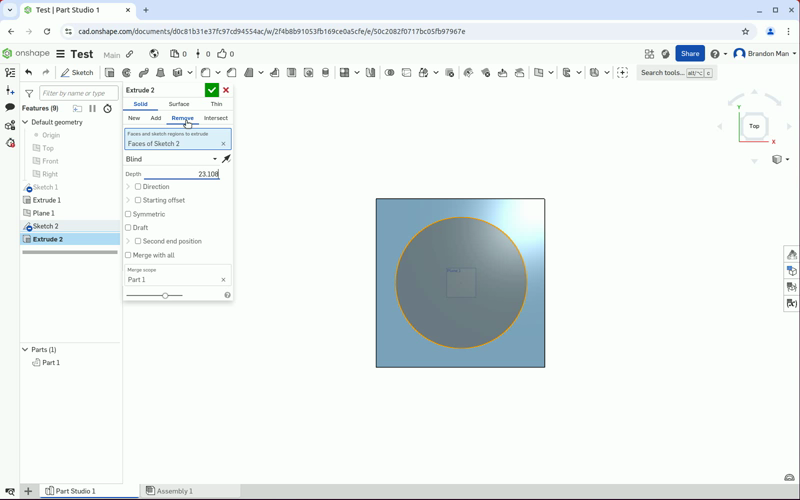
key(tab, 6)
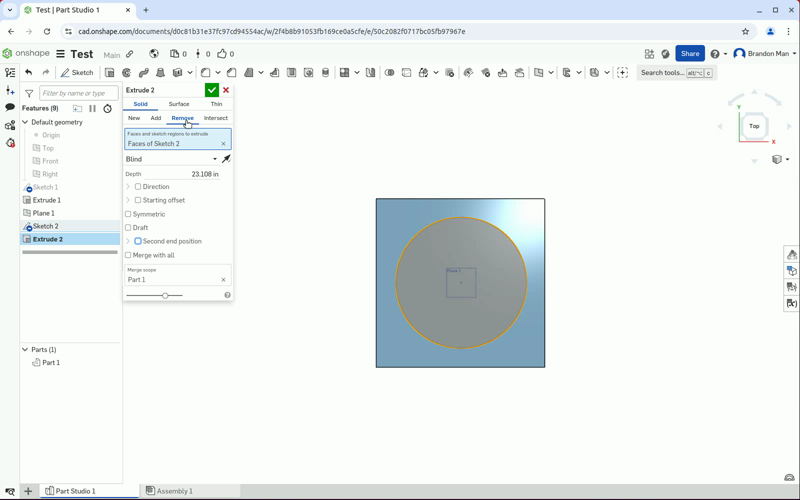
key(space)
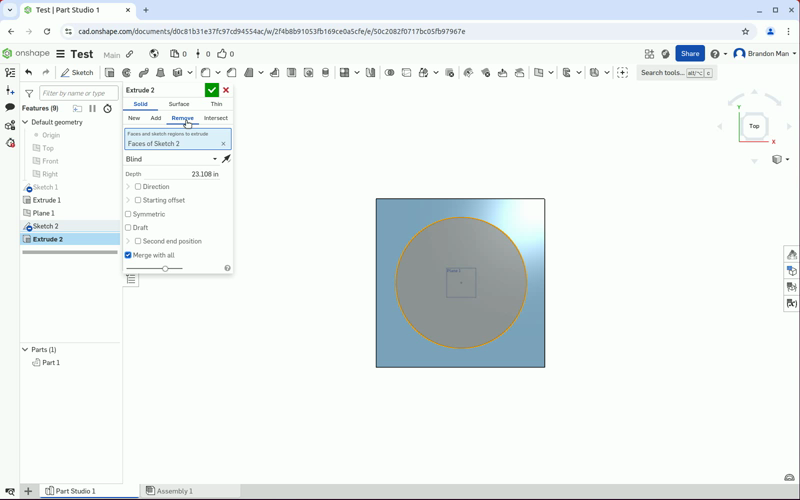
key(enter)
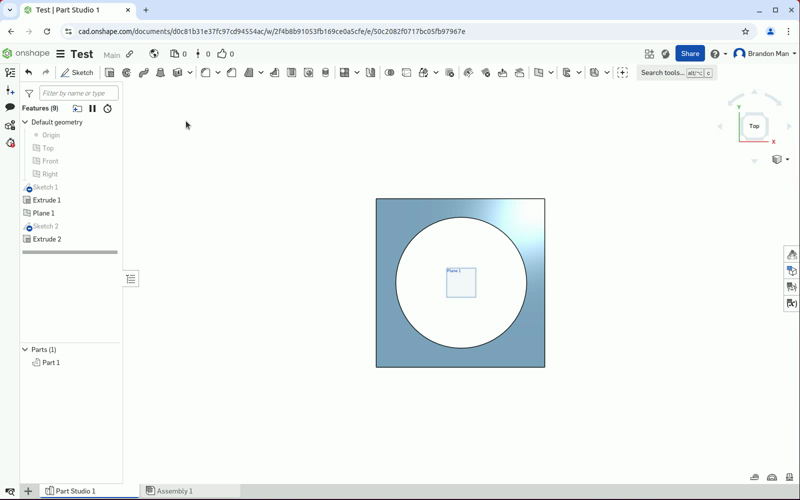
key(shift+h)
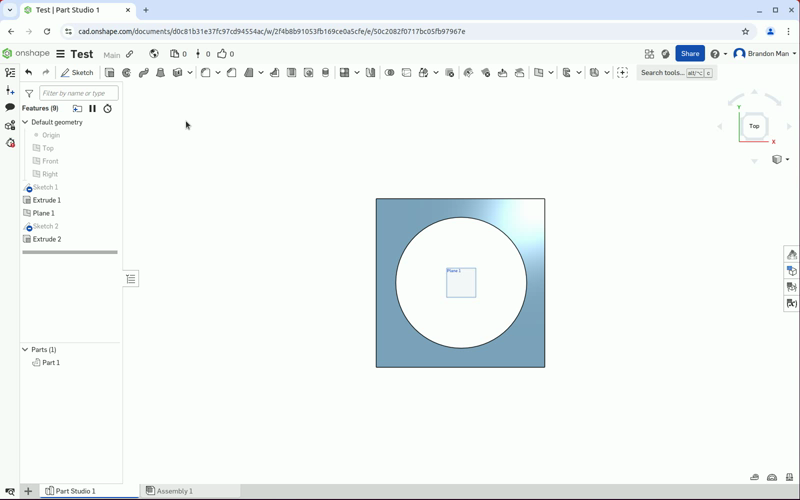
key(shift+h)
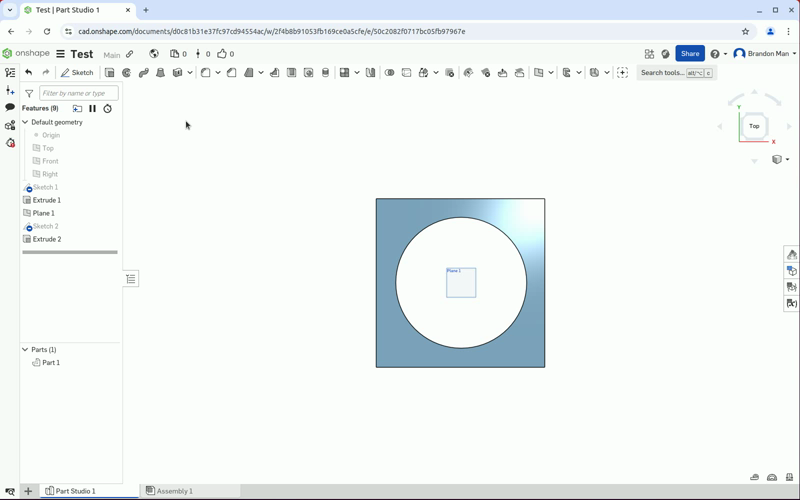
key(shift+7)
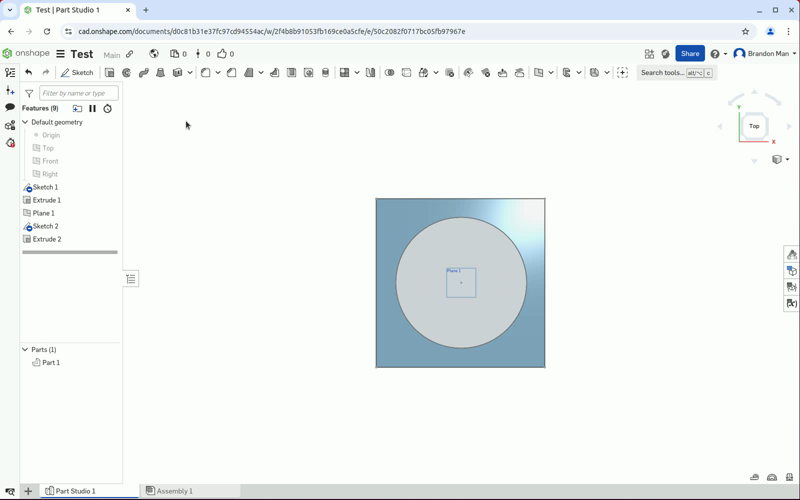
key(up, 3)
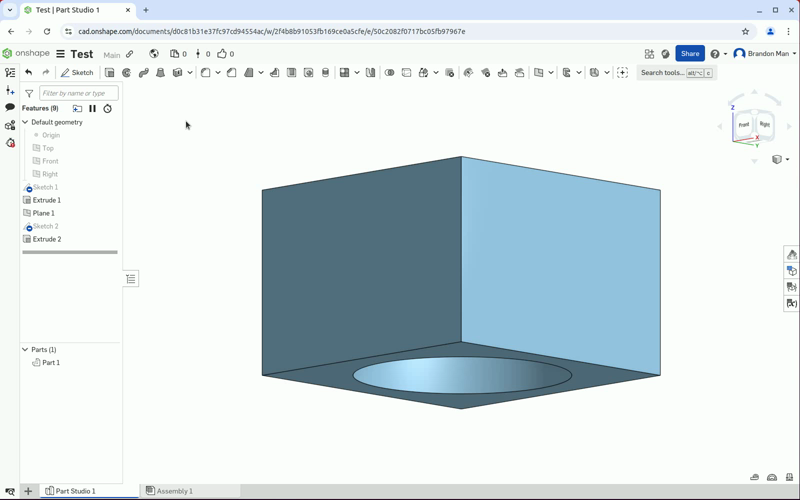
key(left, 3)
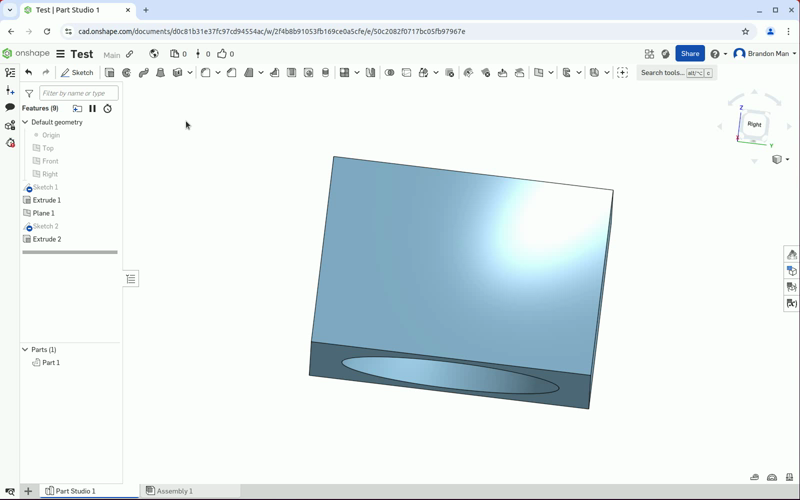
key(right, 3)
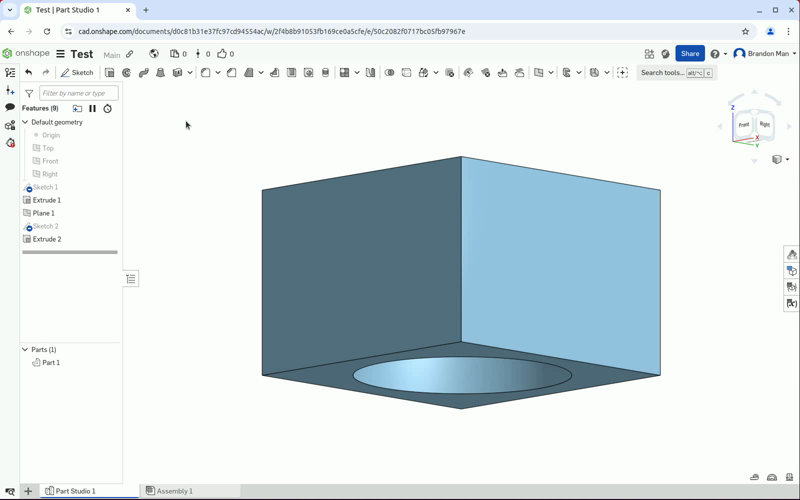
key(down, 3)
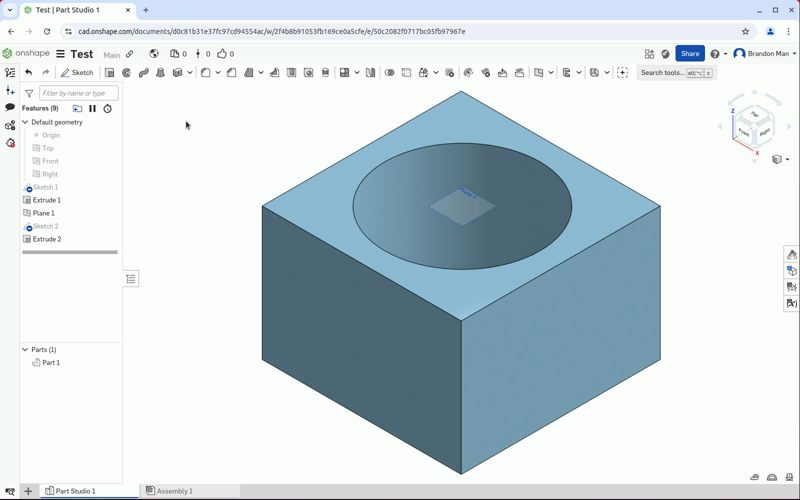
mouse_move(73, 189)
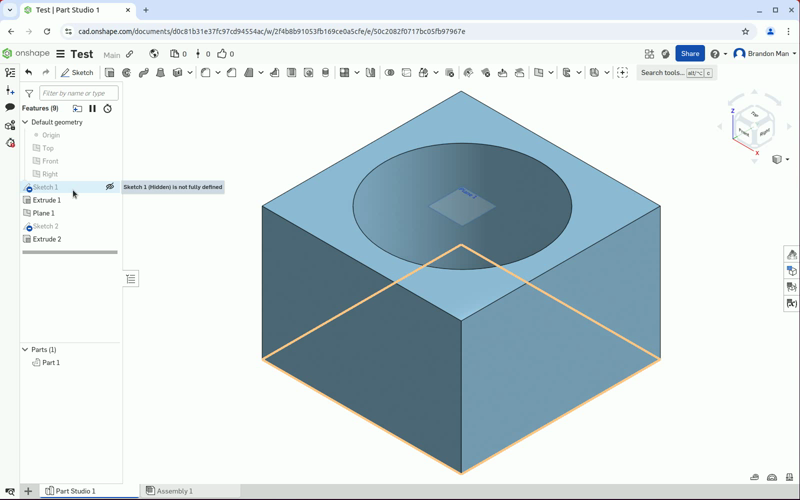
click(73, 189)